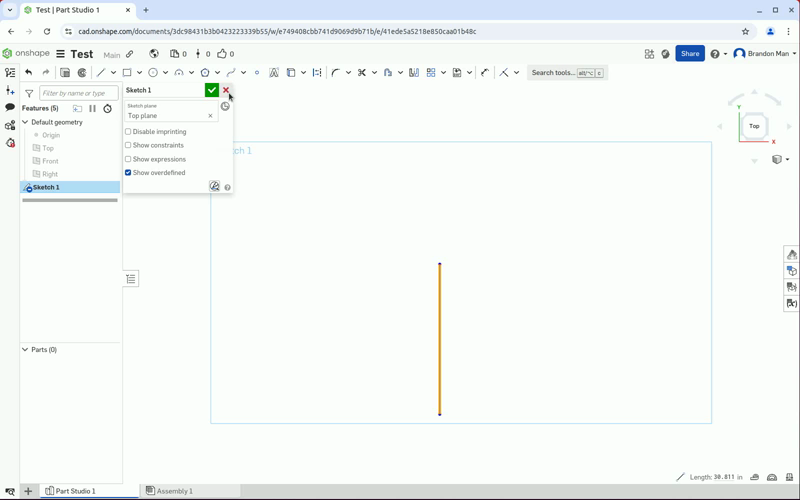
key(shift+h)
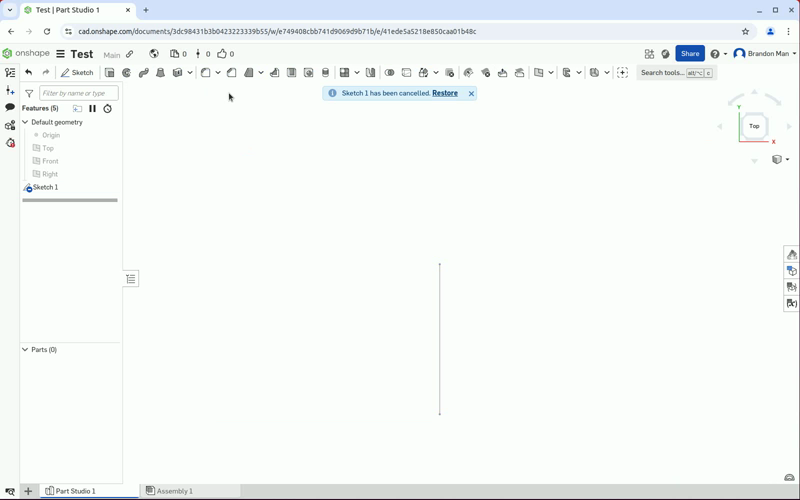
key(shift+s)
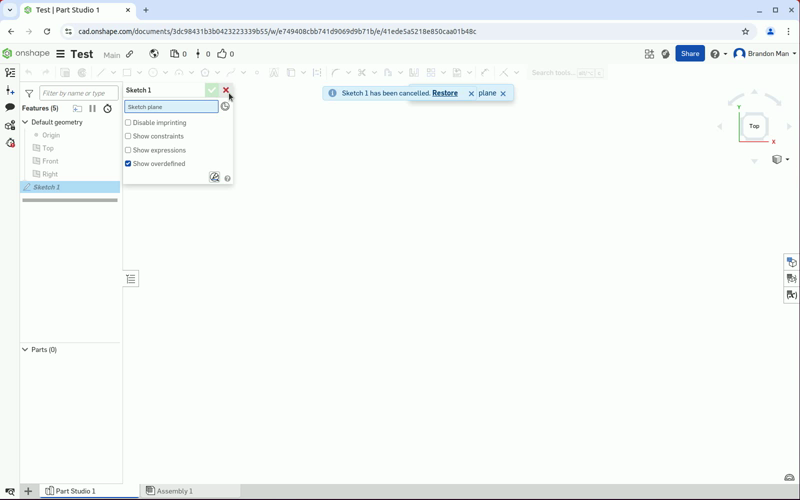
mouse_move(73, 150)
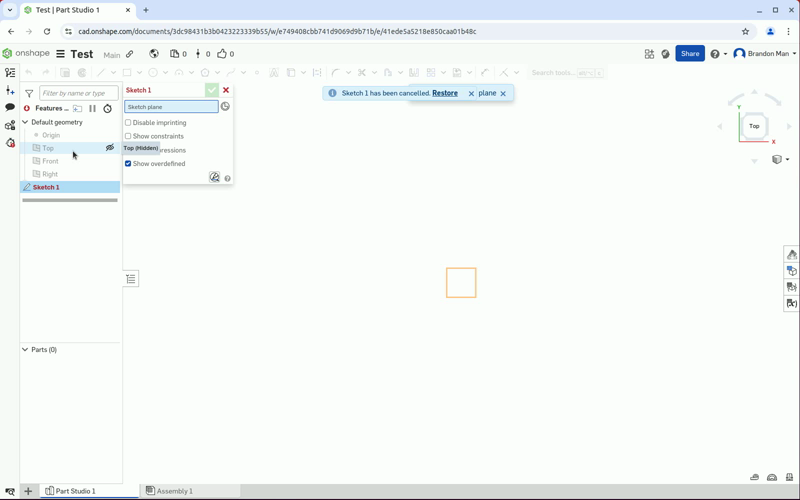
click(73, 150)
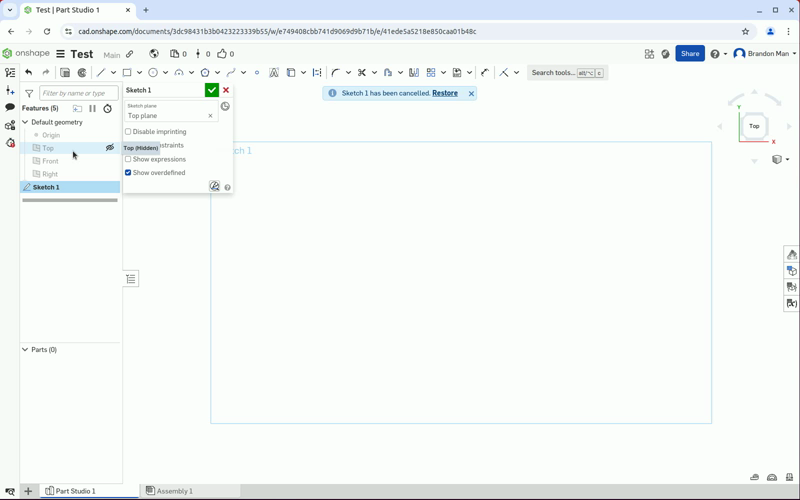
mouse_move(73, 352)
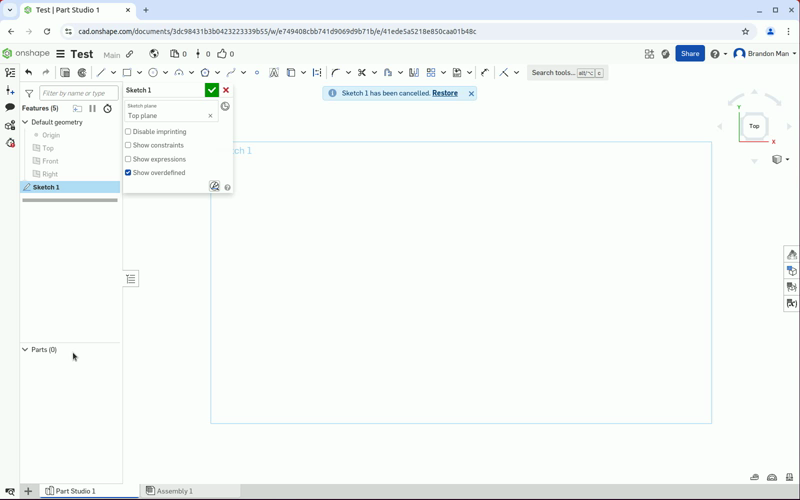
key(y)
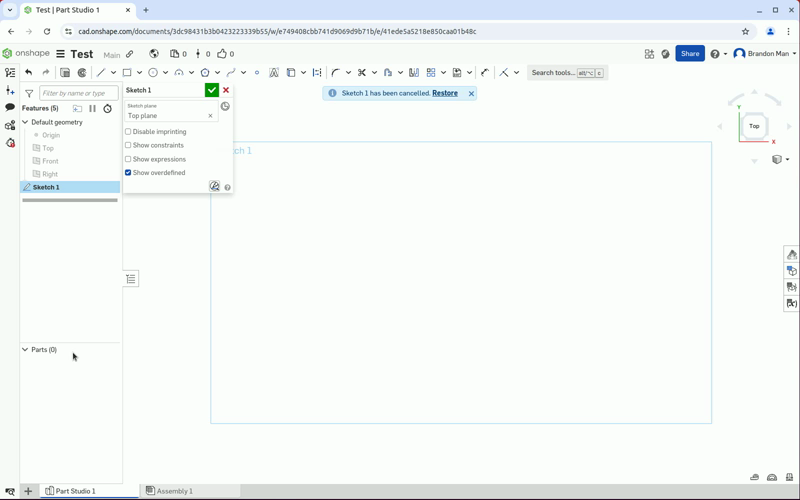
key(c)
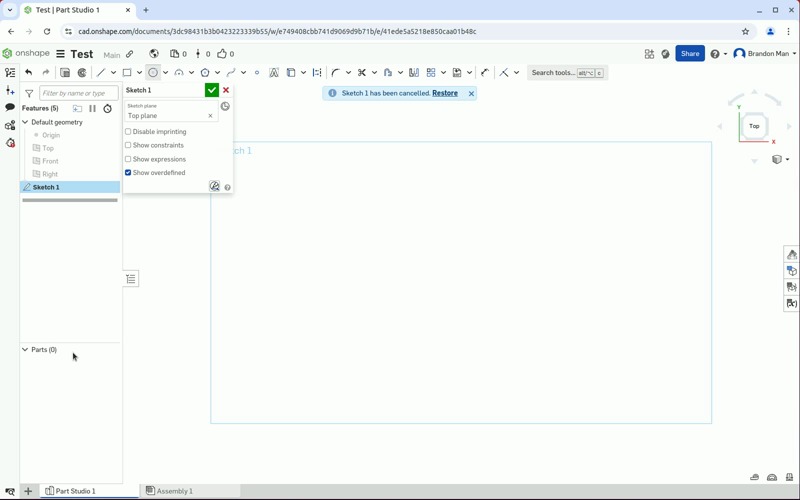
key_down(shift)
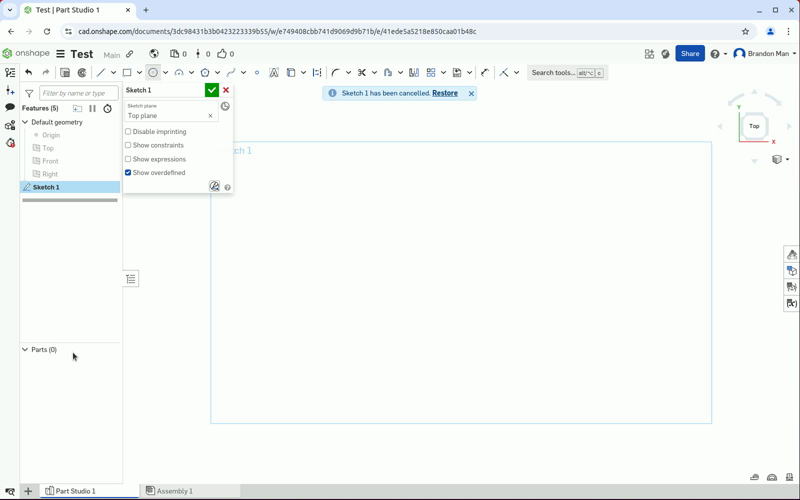
mouse_move(370, 244)
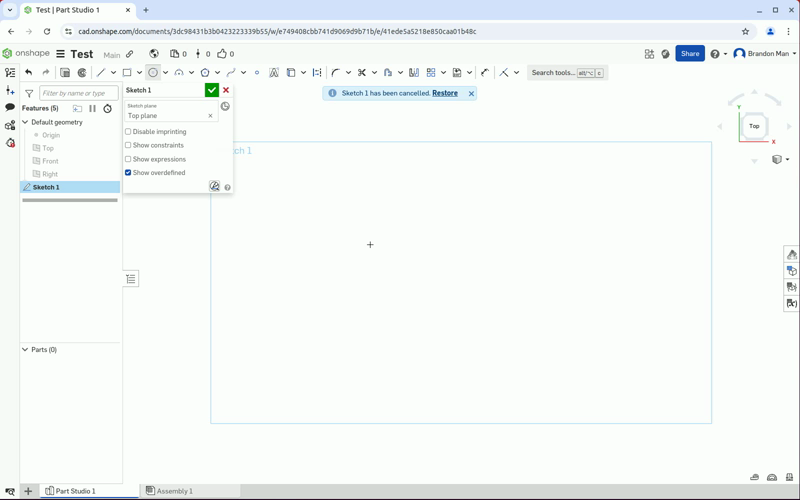
click(370, 244)
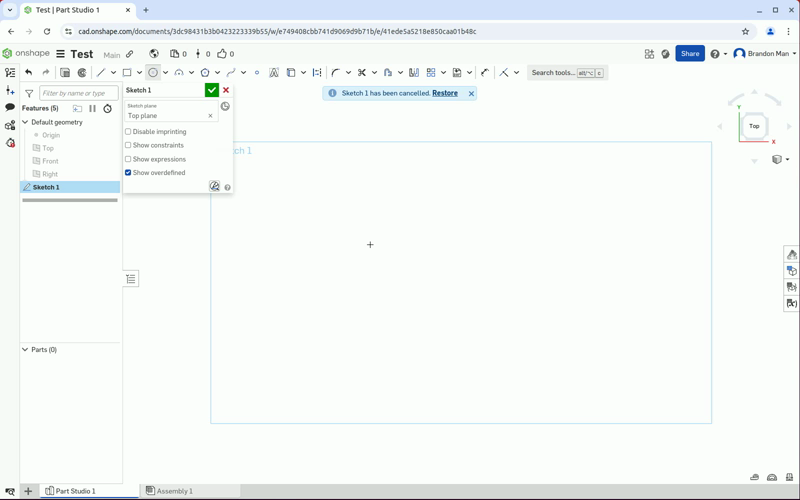
key_up(shift)
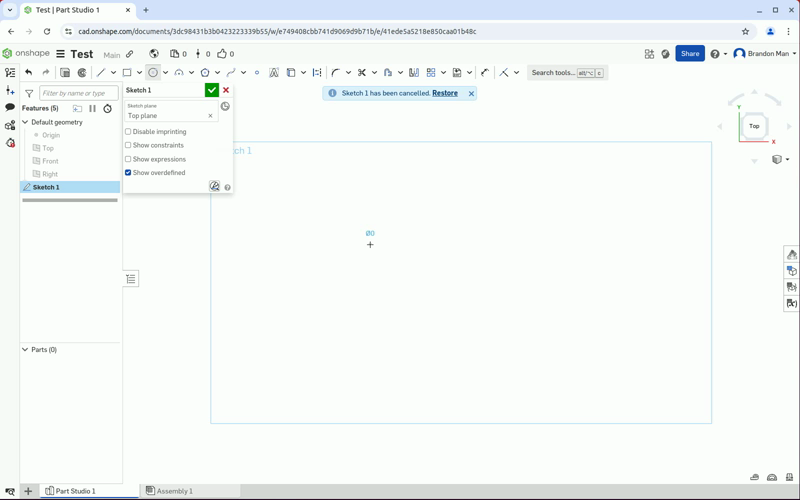
mouse_move(385, 244)
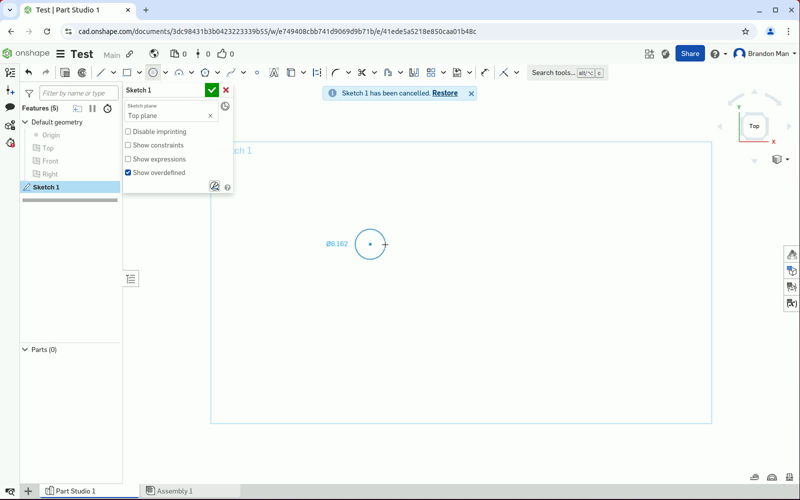
click(385, 244)
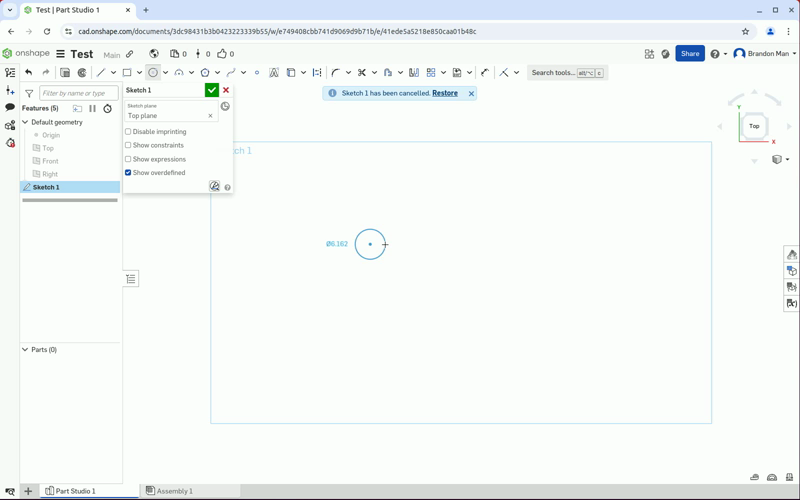
key(esc)
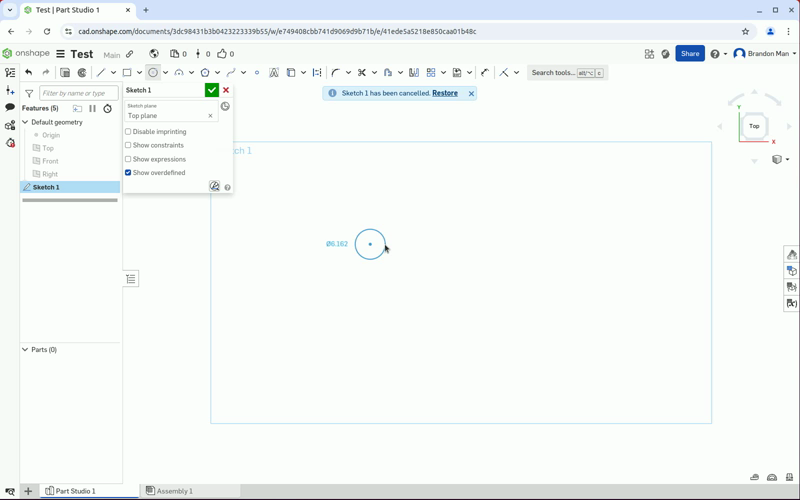
key(c)
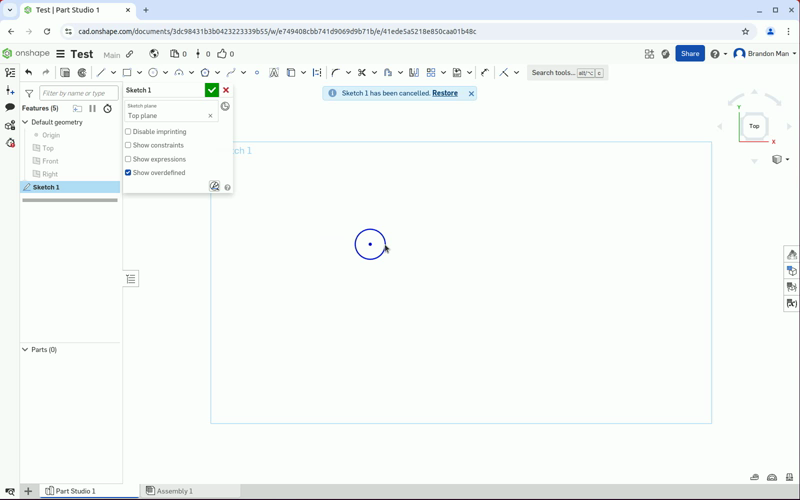
key_down(shift)
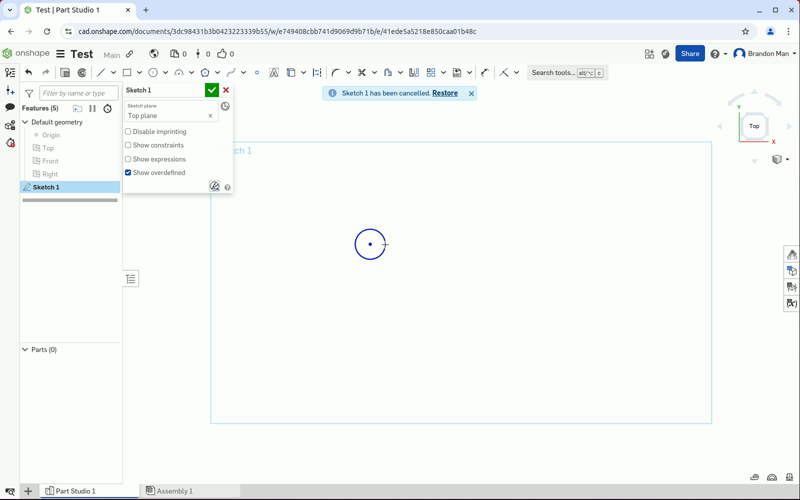
mouse_move(370, 244)
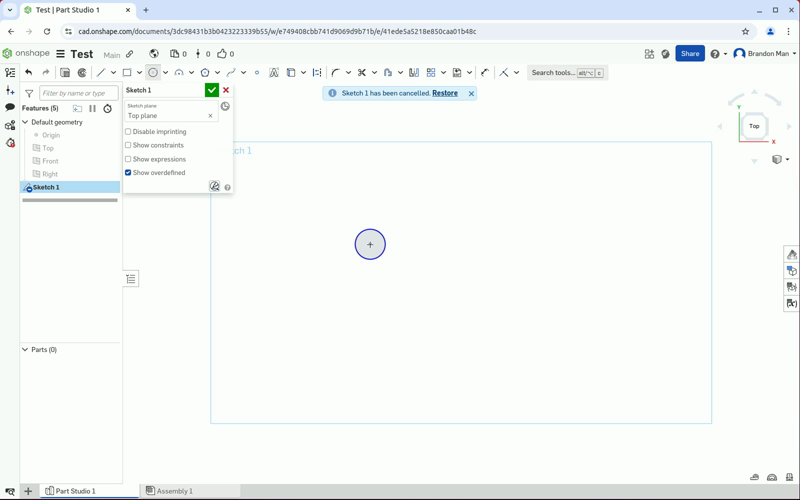
click(370, 244)
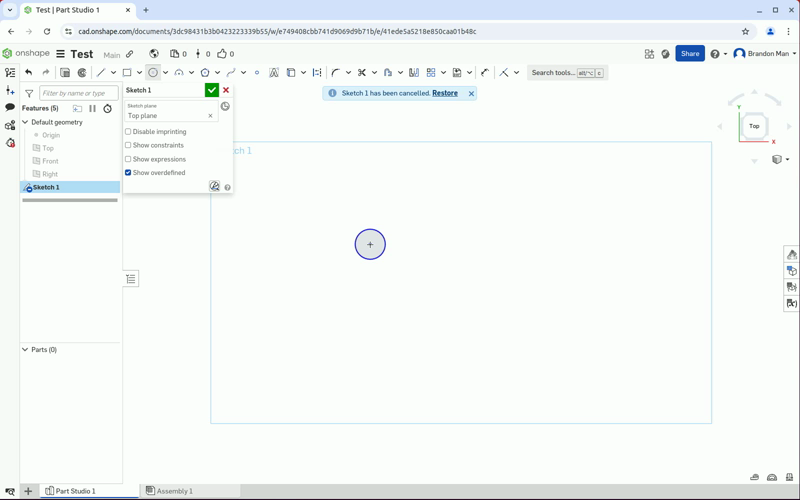
key_up(shift)
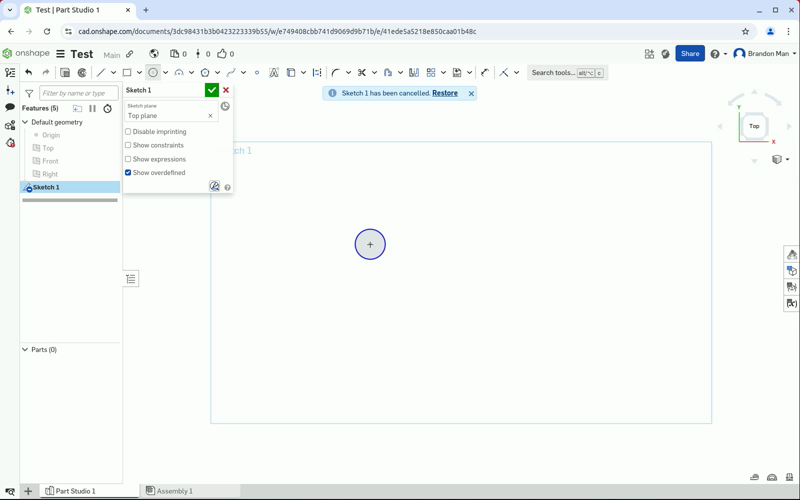
mouse_move(380, 244)
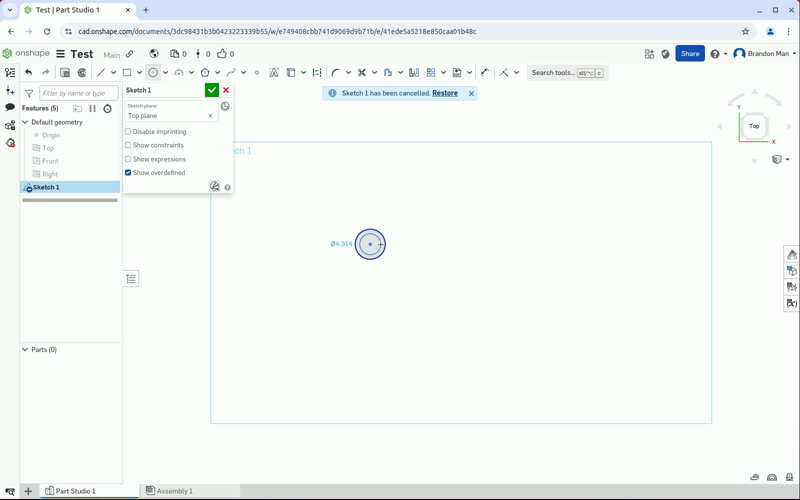
click(380, 244)
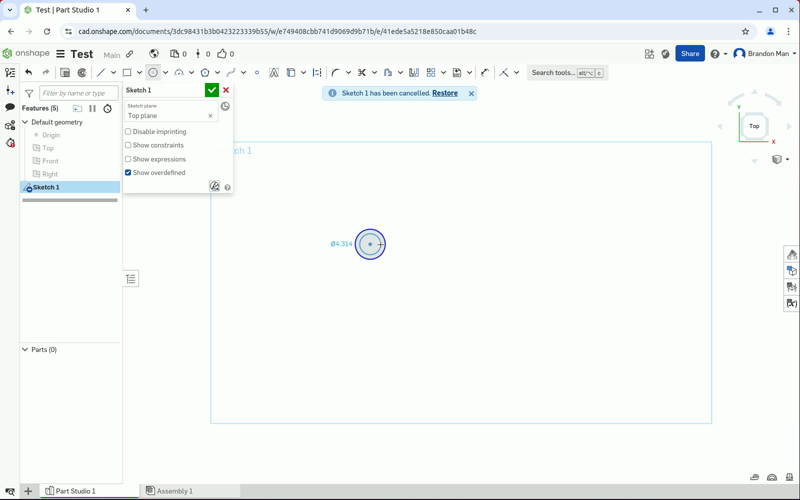
key(esc)
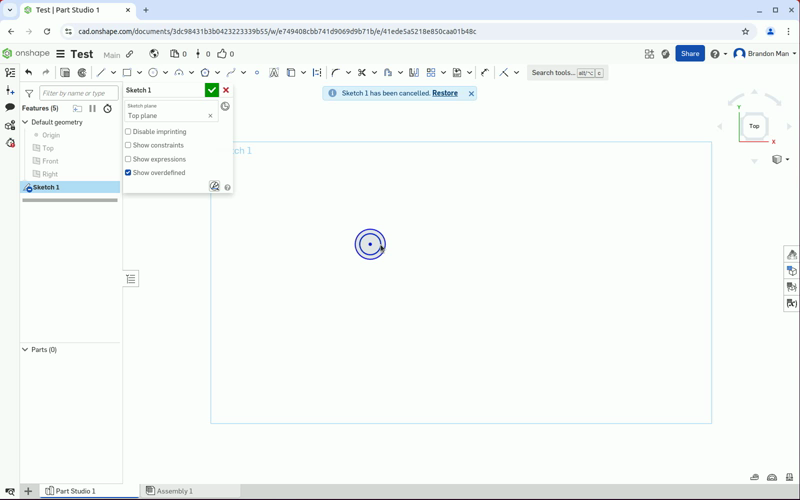
mouse_move(360, 249)
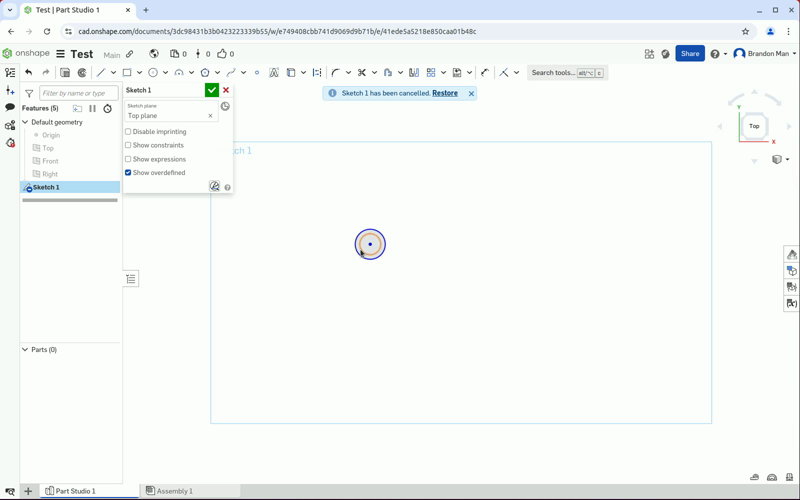
scroll(6)
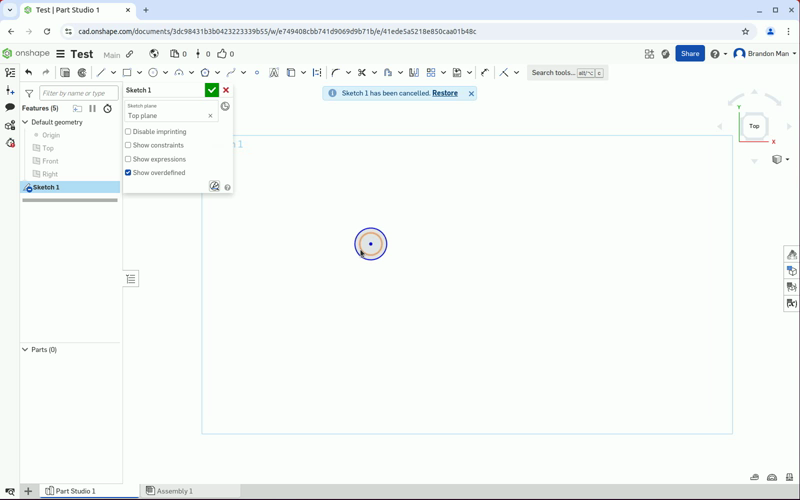
scroll(6)
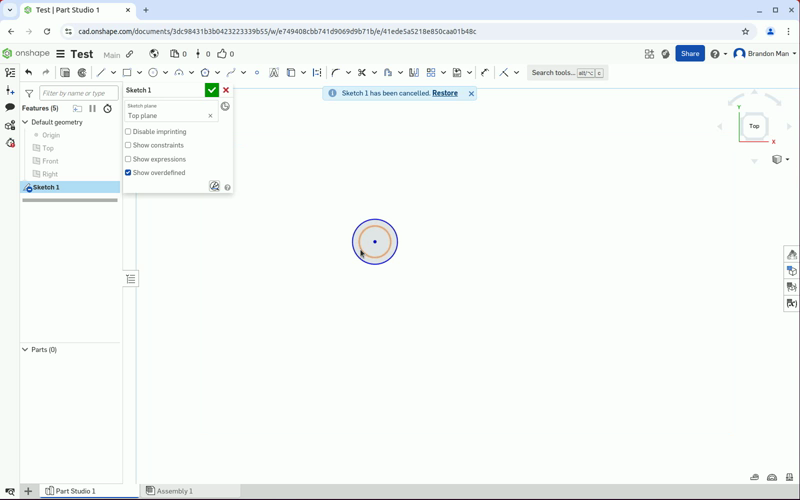
scroll(6)
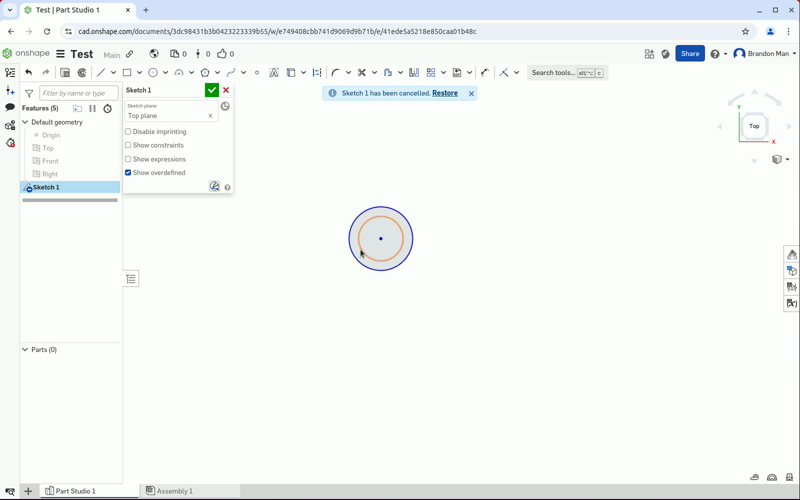
scroll(6)
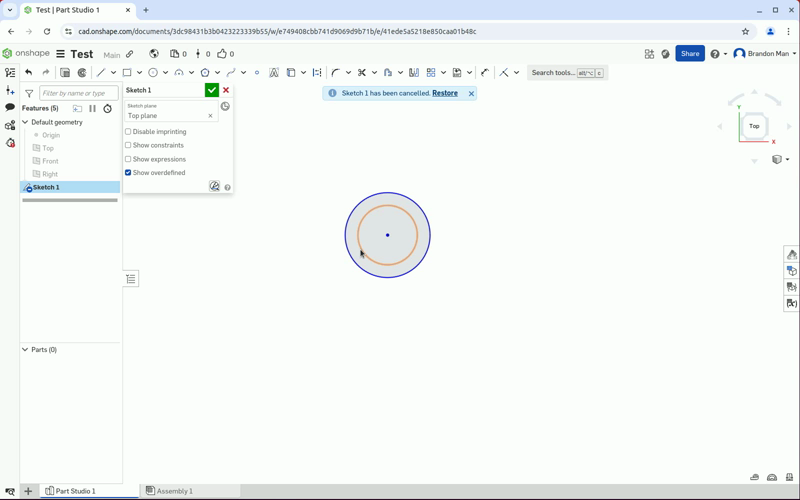
scroll(6)
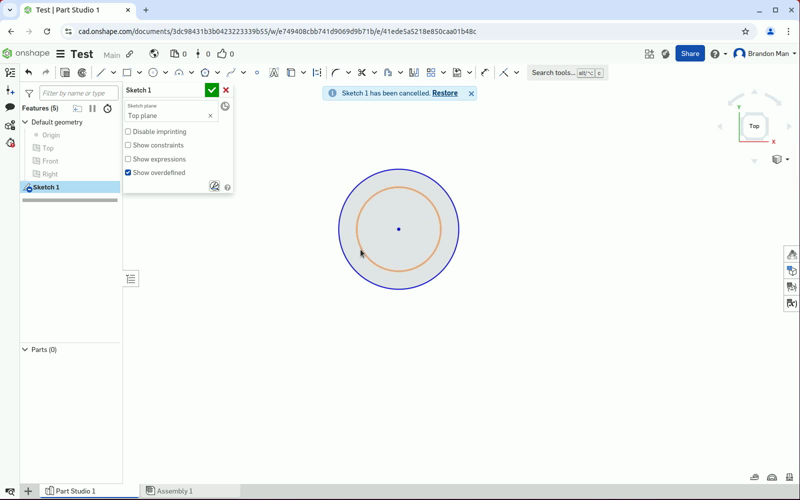
scroll(6)
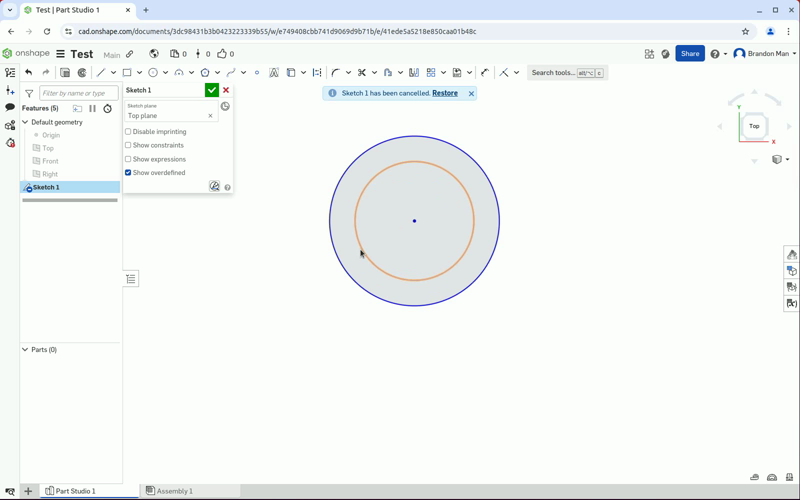
scroll(6)
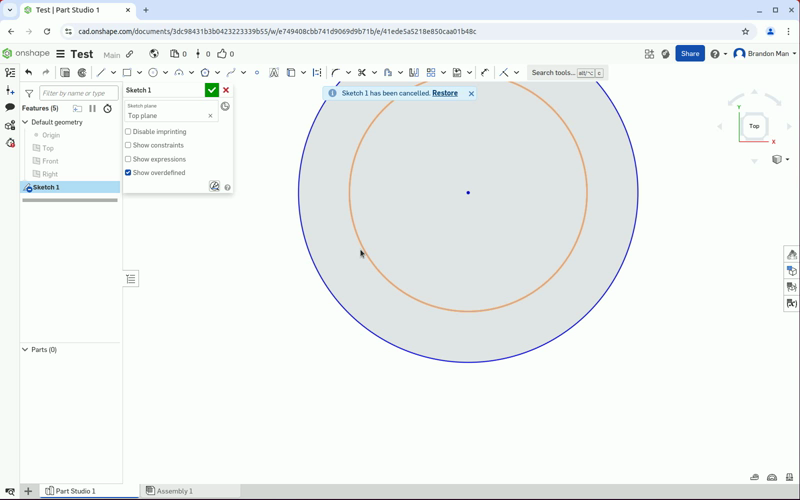
click(360, 249)
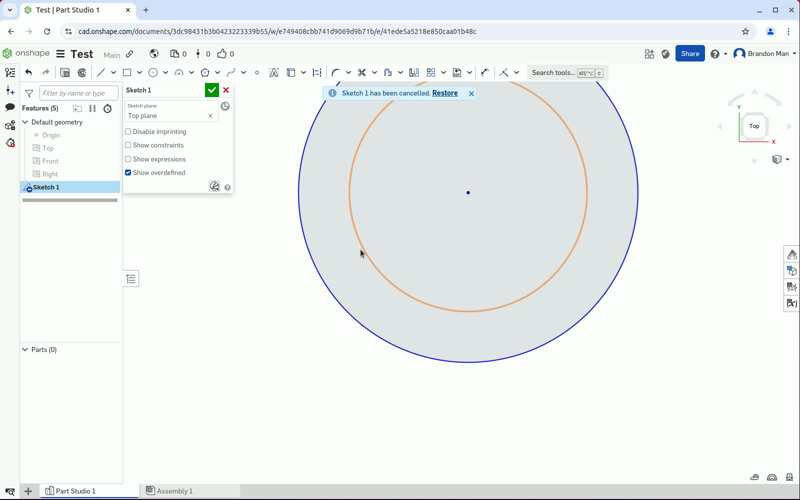
scroll(-6)
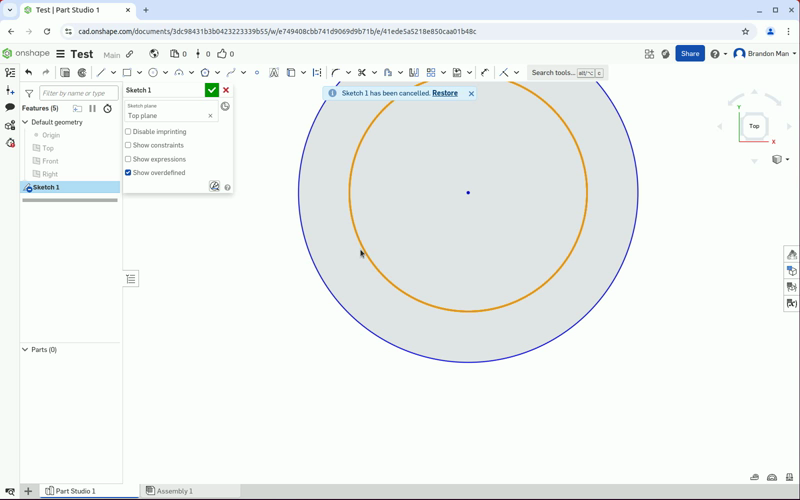
scroll(-6)
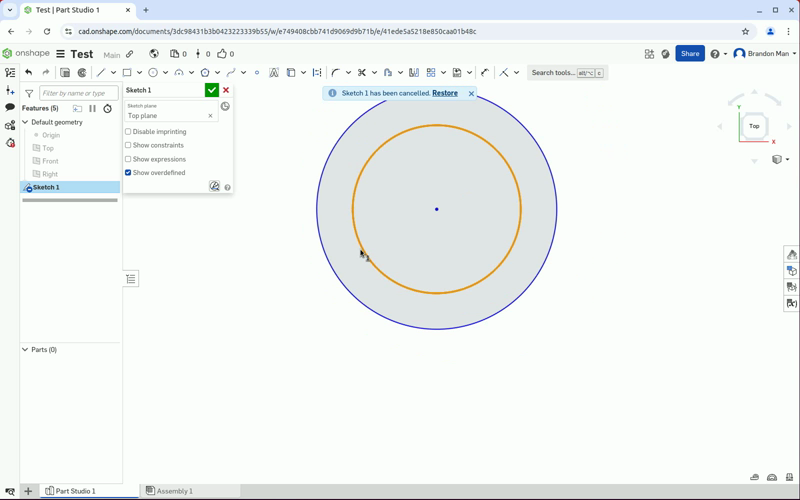
scroll(-6)
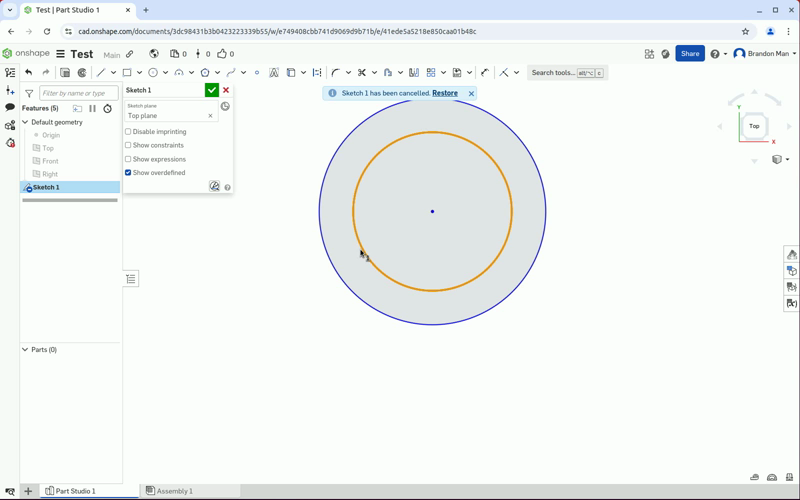
scroll(-6)
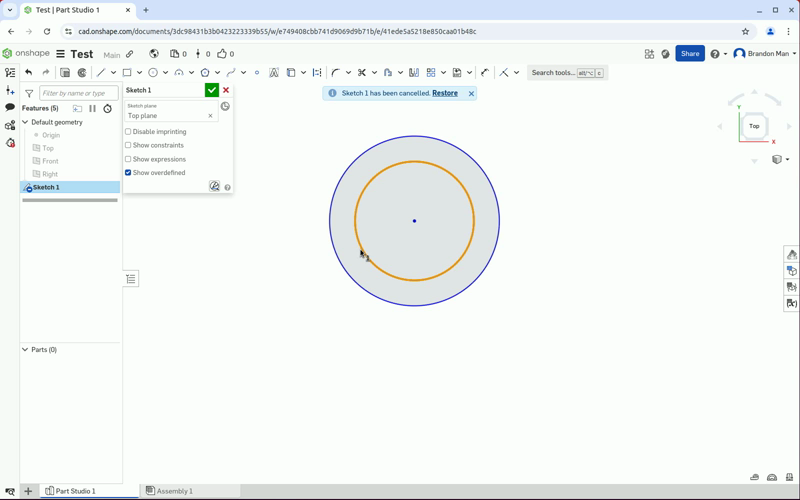
scroll(-6)
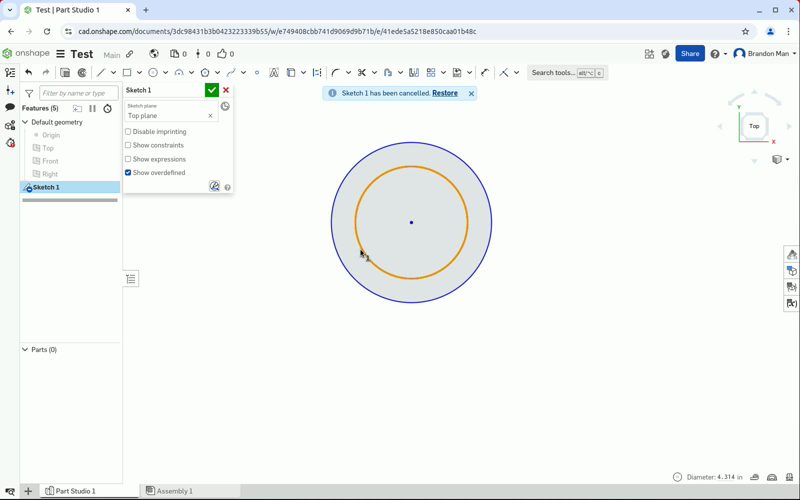
scroll(-6)
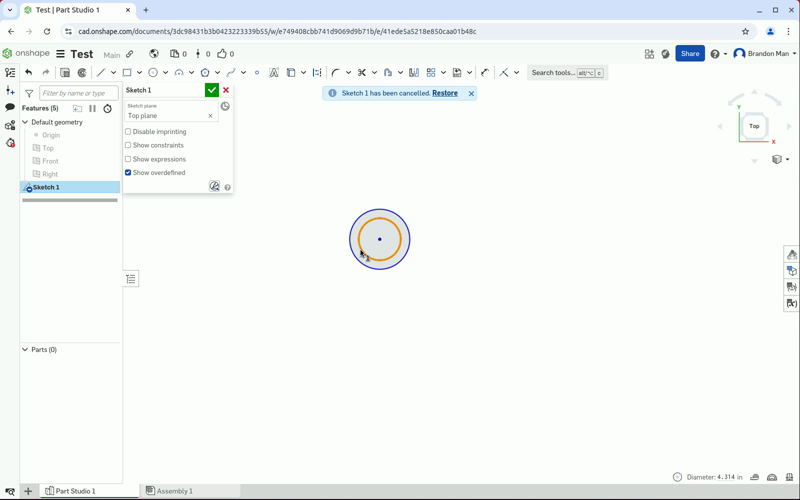
scroll(-6)
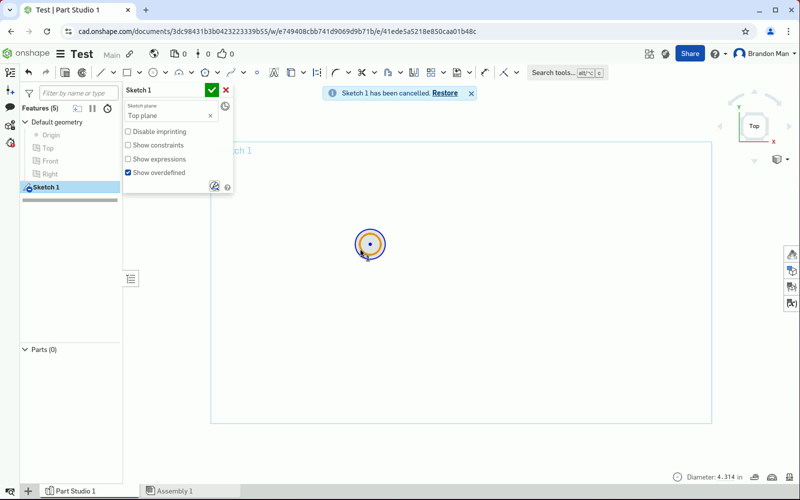
mouse_move(73, 352)
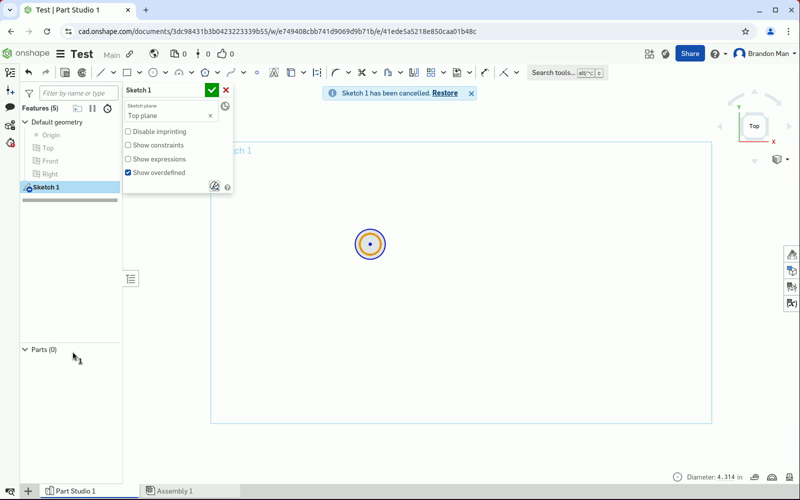
key(shift+y)
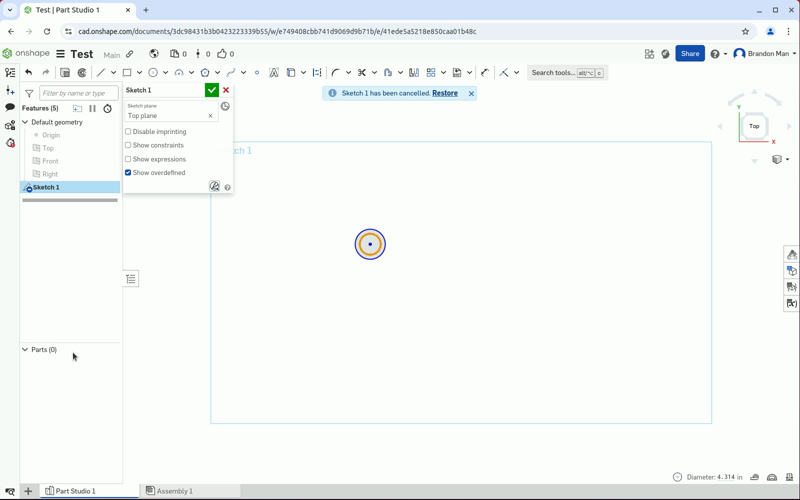
key(shift+e)
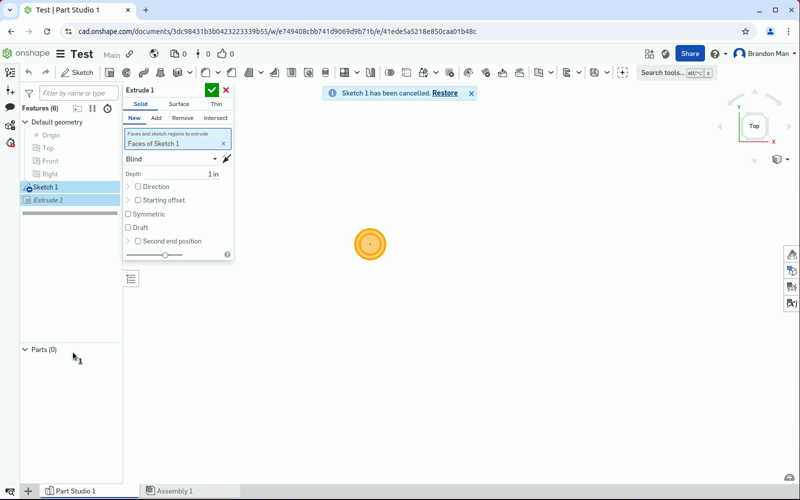
mouse_move(143, 106)
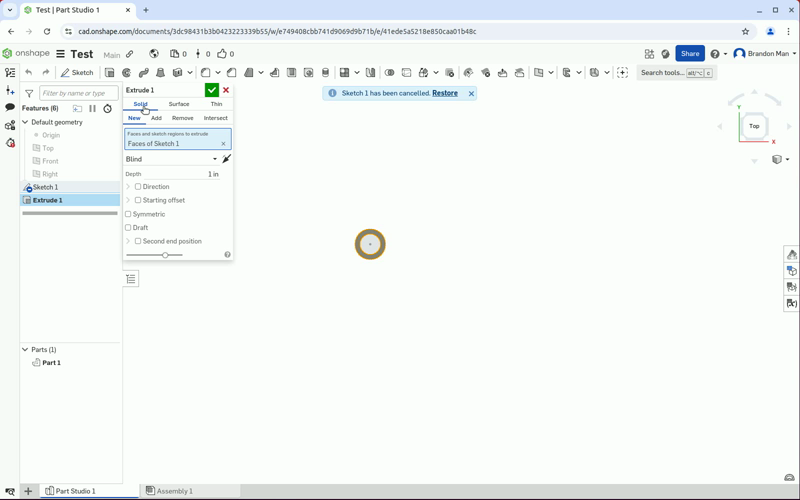
click(143, 106)
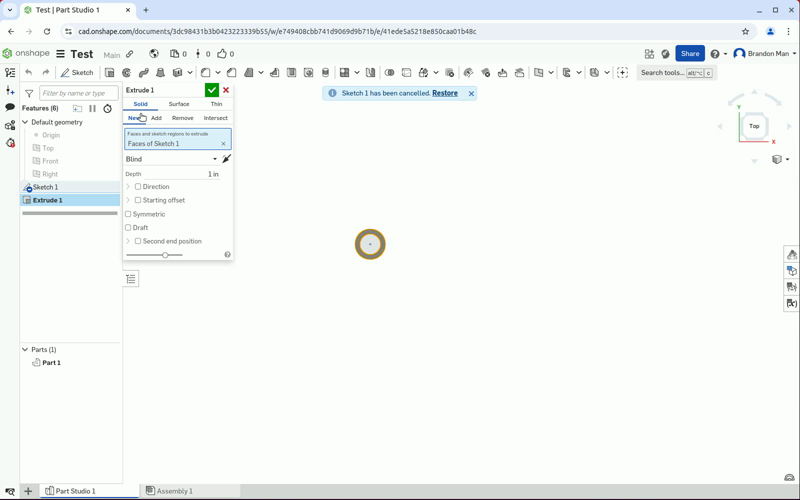
mouse_move(137, 120)
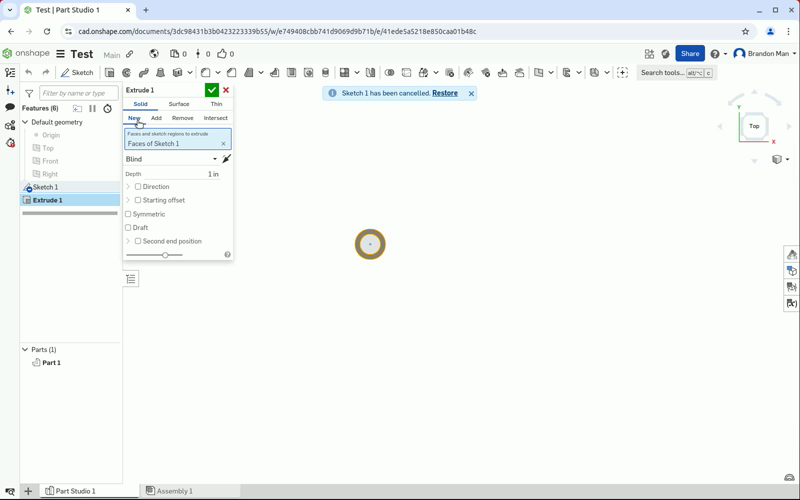
click(137, 120)
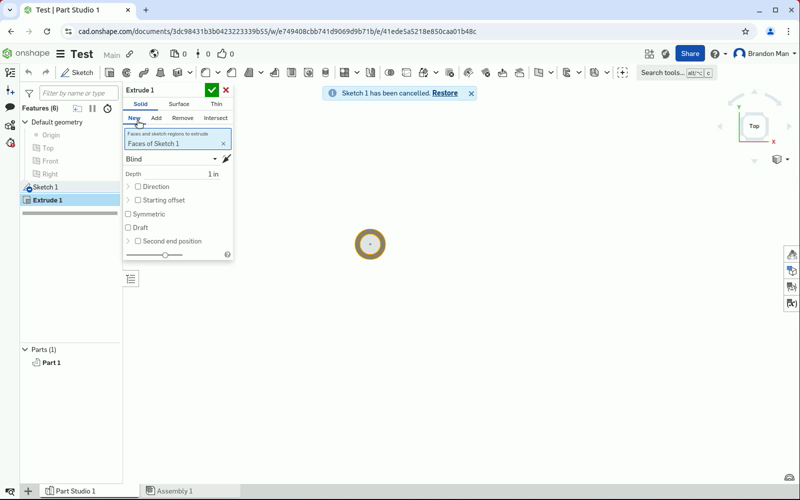
key(tab, 4)
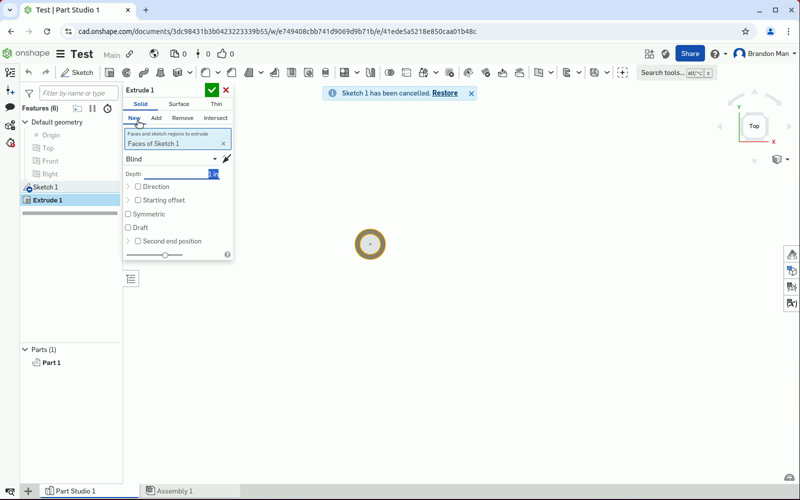
text(3.611)
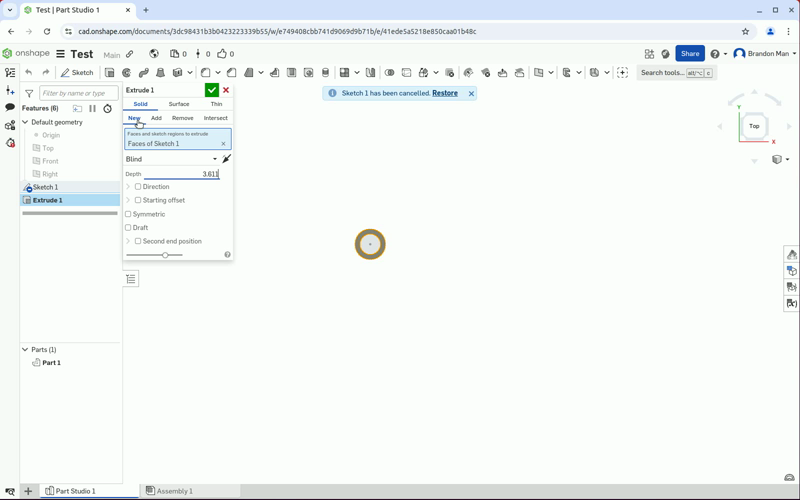
key(enter)
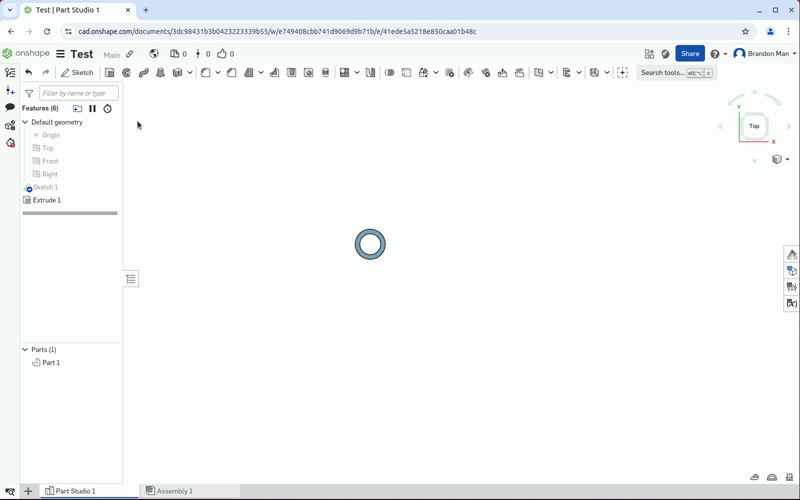
key(shift+h)
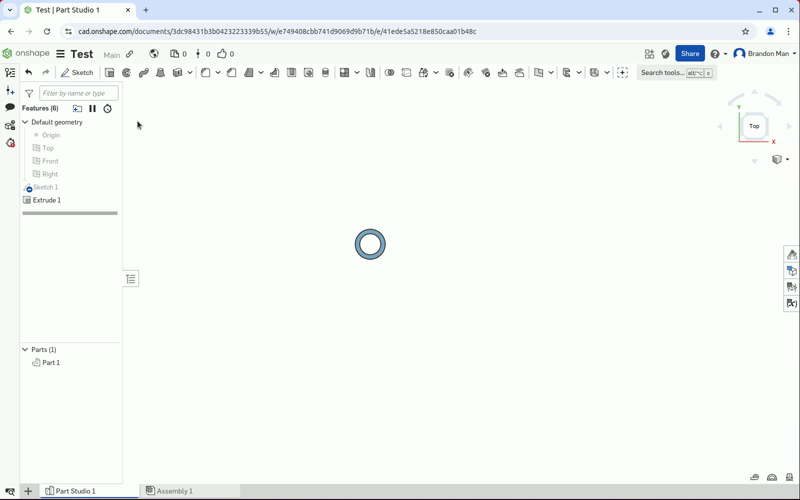
key(shift+h)
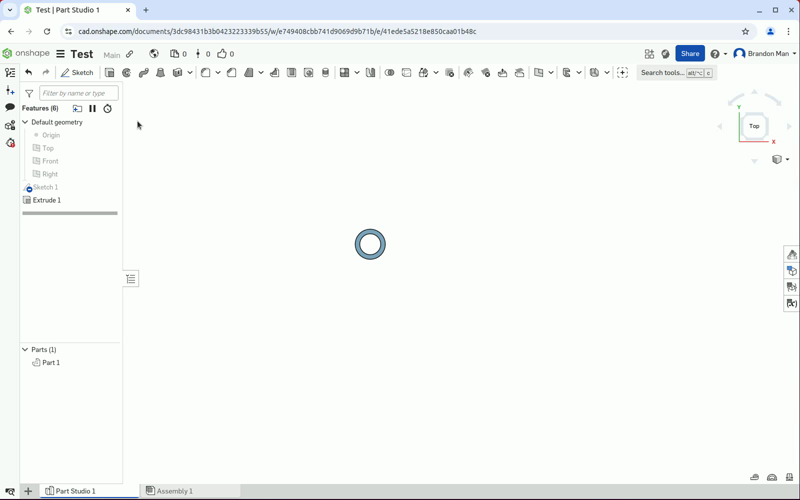
mouse_move(73, 189)
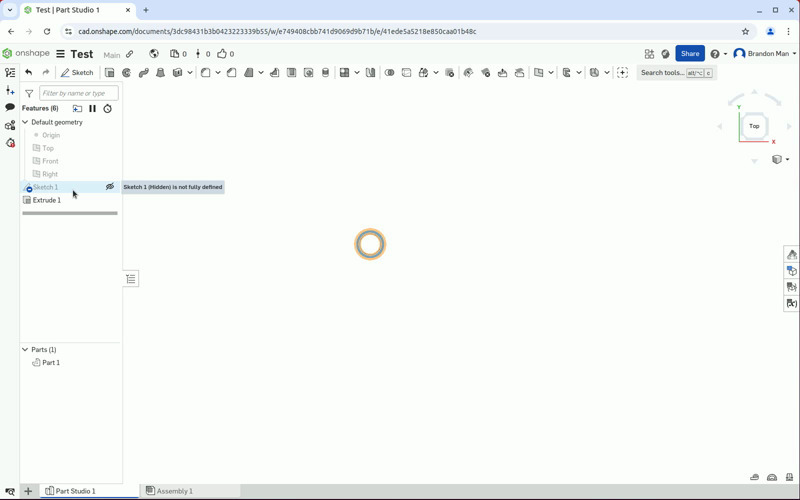
click(73, 189)
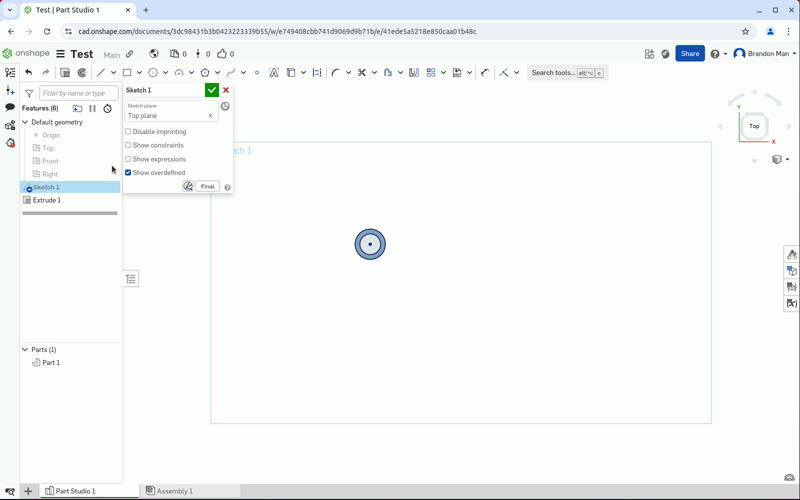
mouse_move(229, 92)
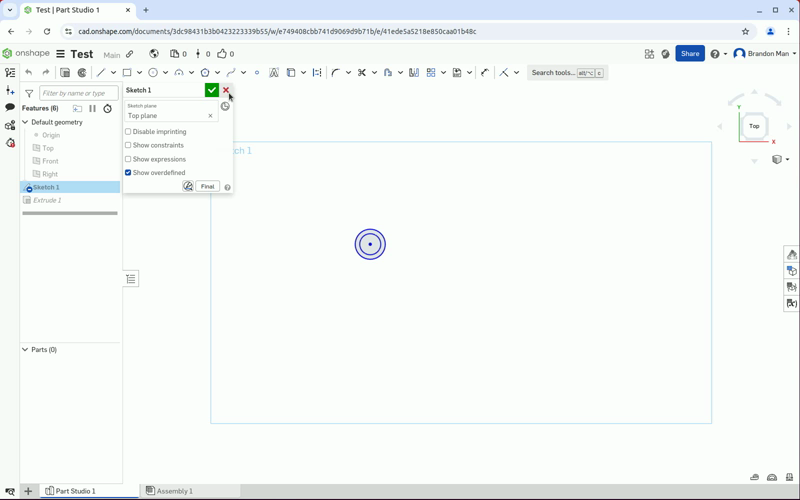
click(229, 92)
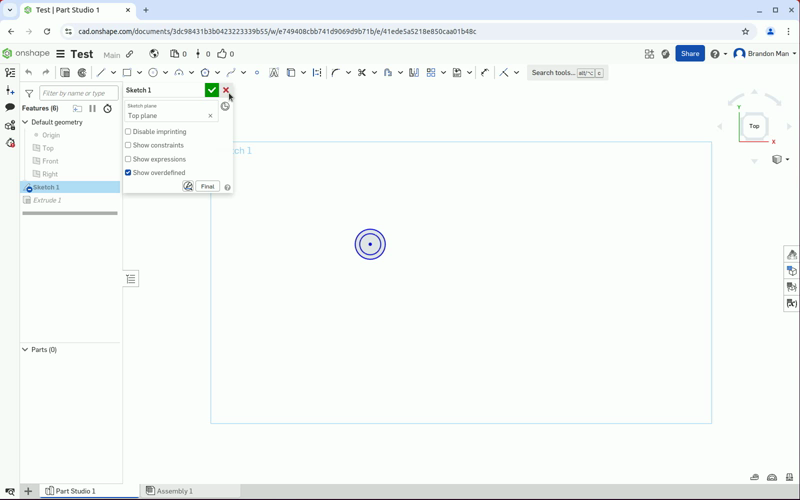
key(shift+s)
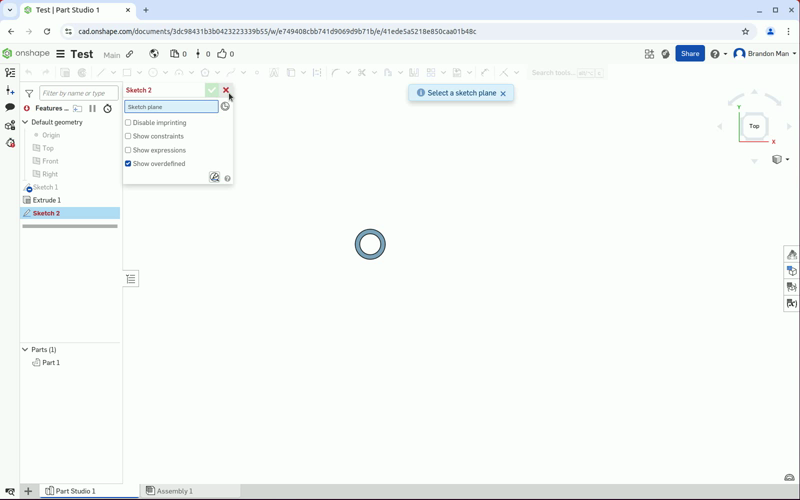
mouse_move(73, 150)
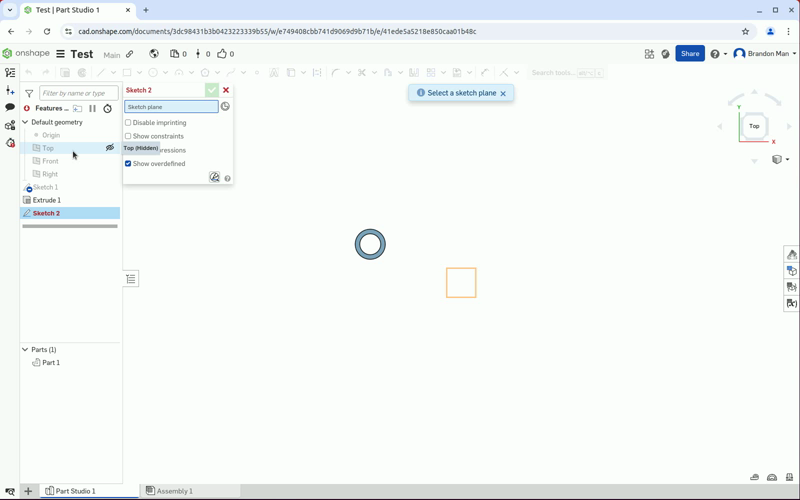
click(73, 150)
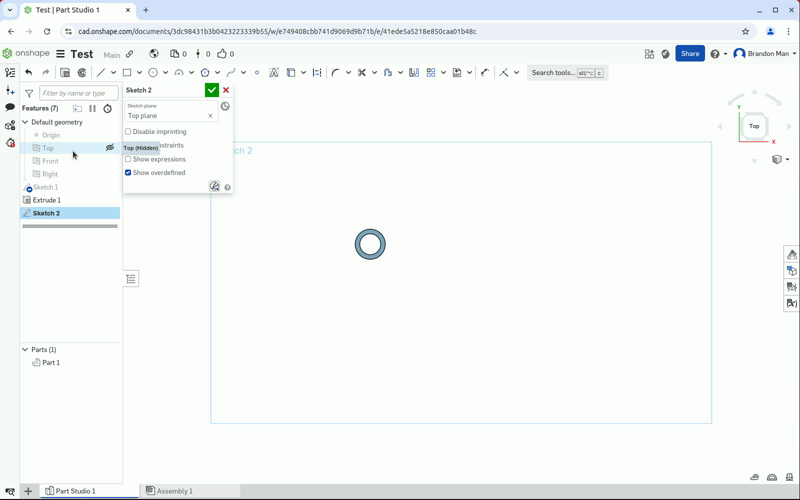
mouse_move(73, 352)
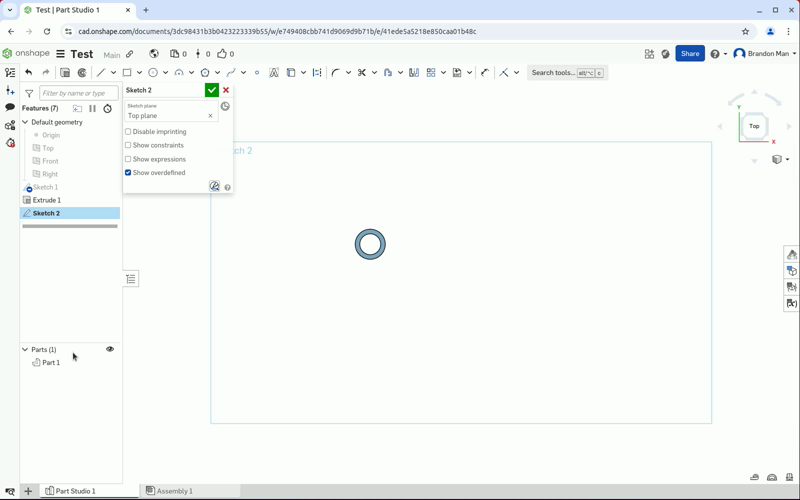
key(y)
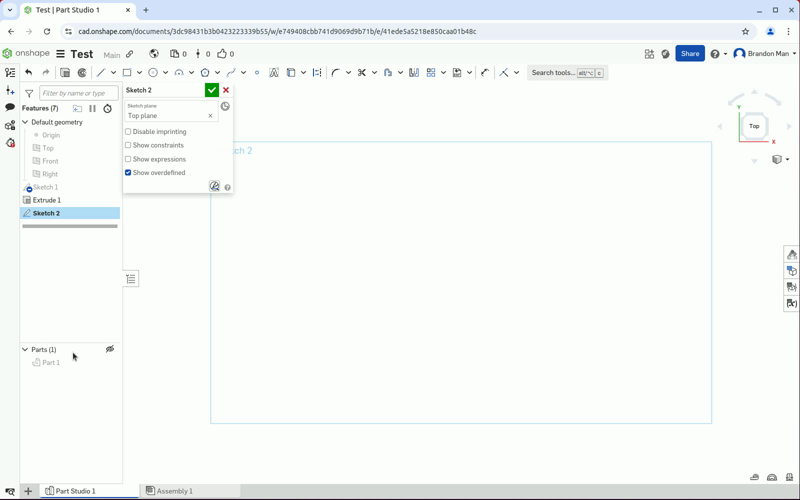
key(c)
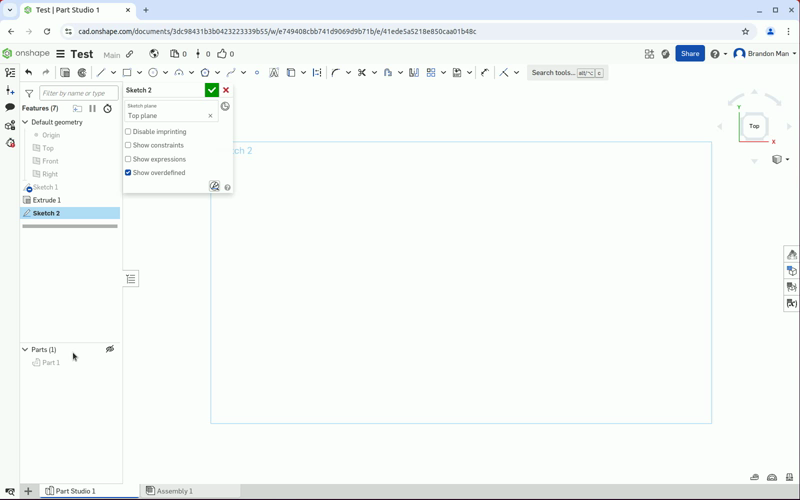
key_down(shift)
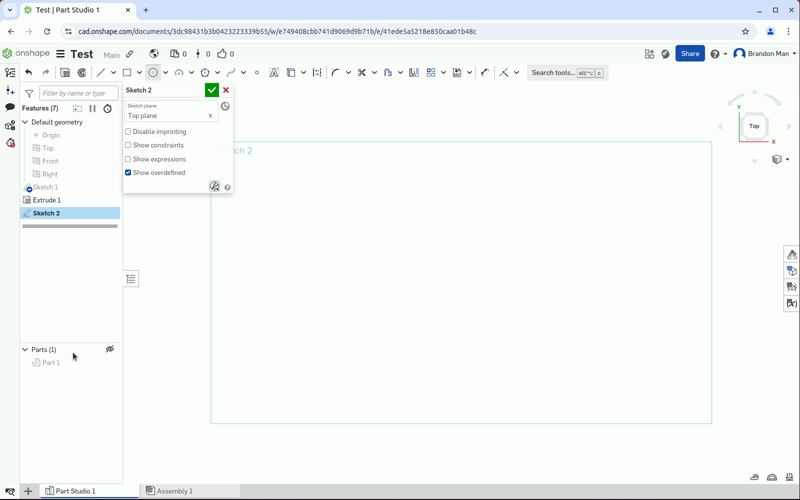
mouse_move(371, 244)
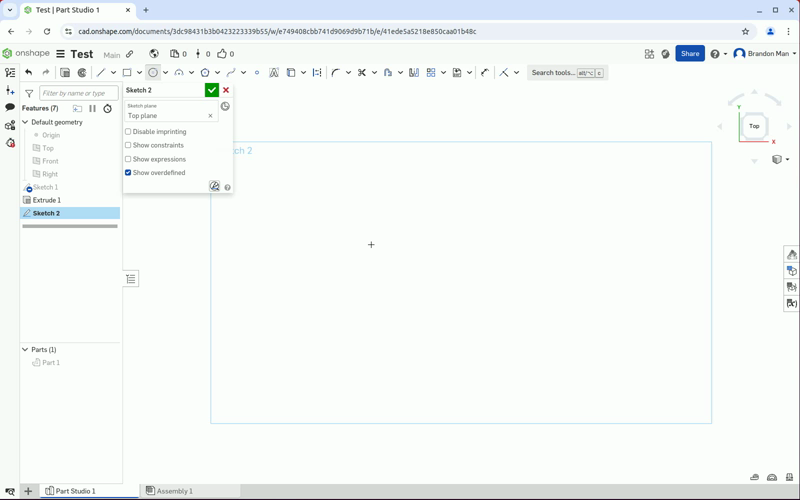
click(371, 244)
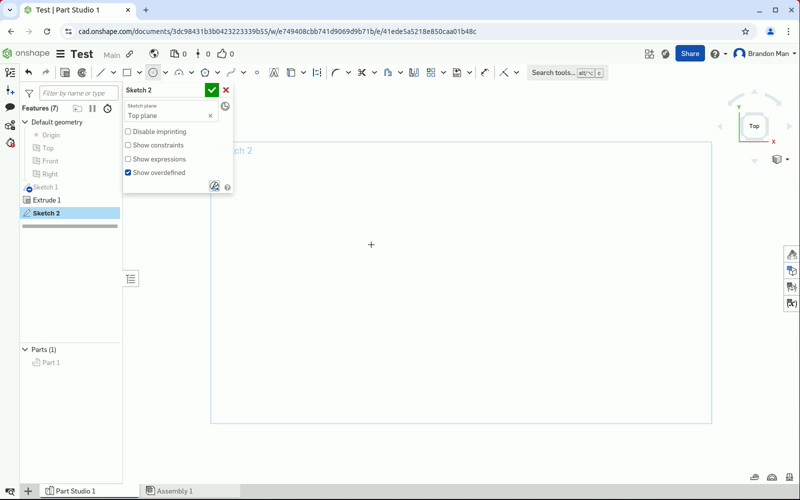
key_up(shift)
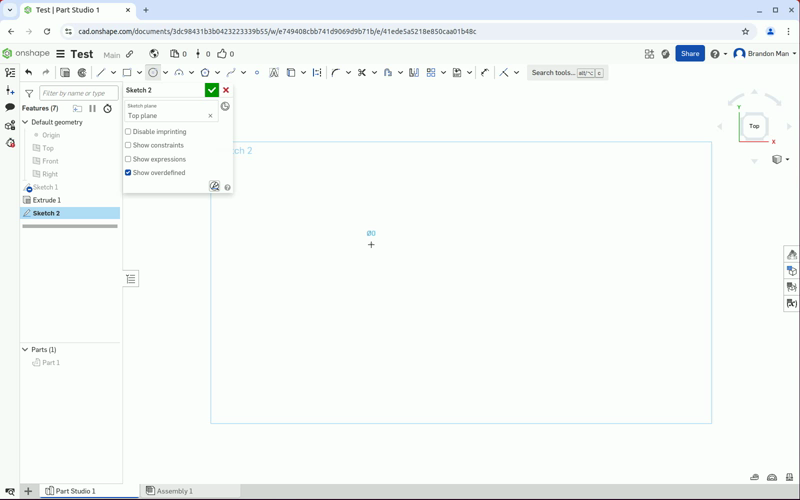
mouse_move(393, 244)
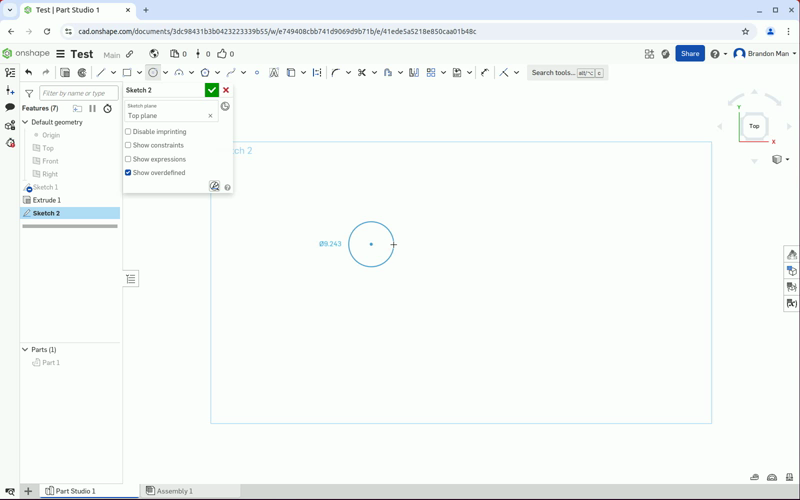
click(393, 244)
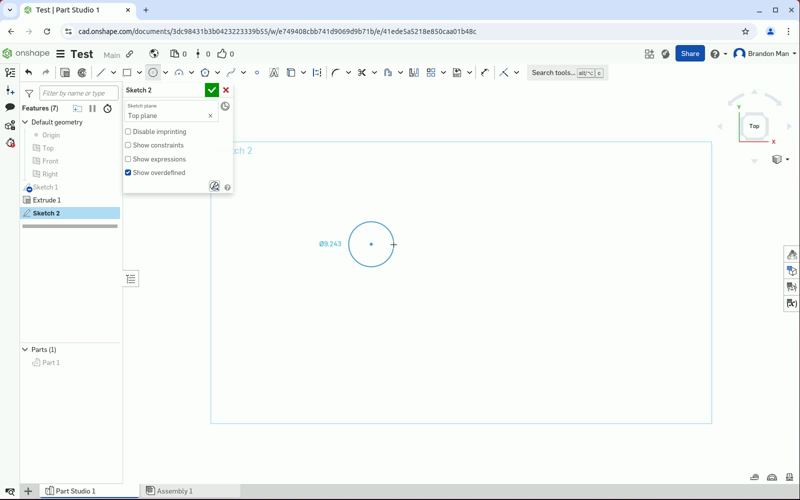
key(esc)
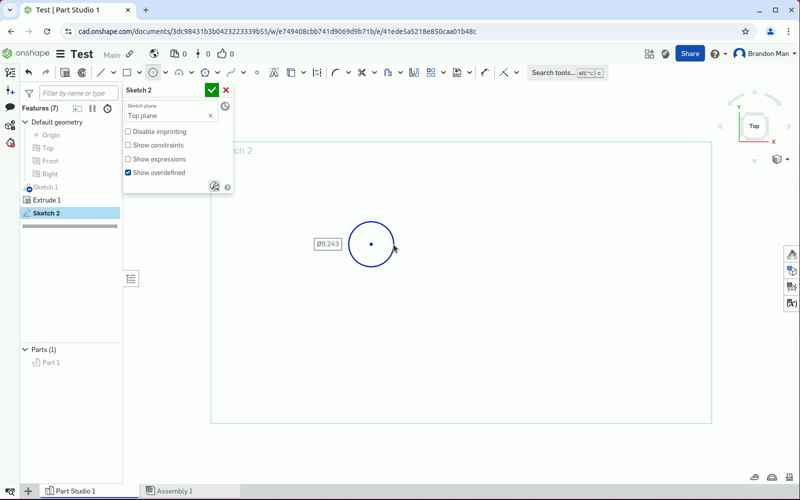
key(c)
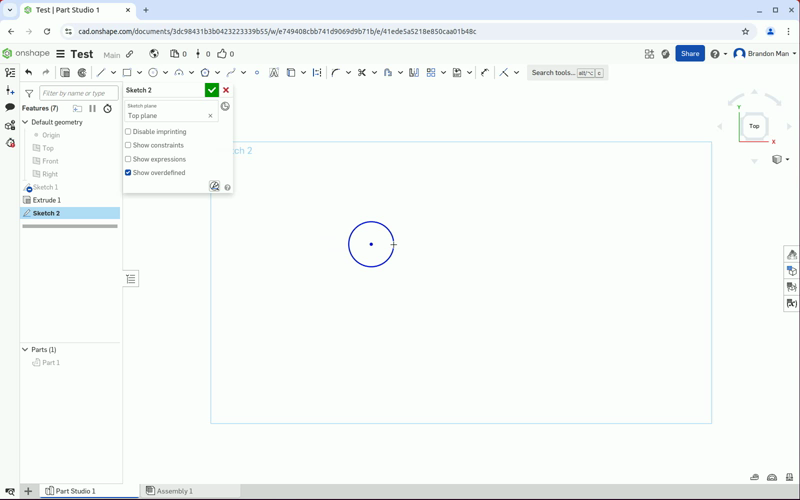
key_down(shift)
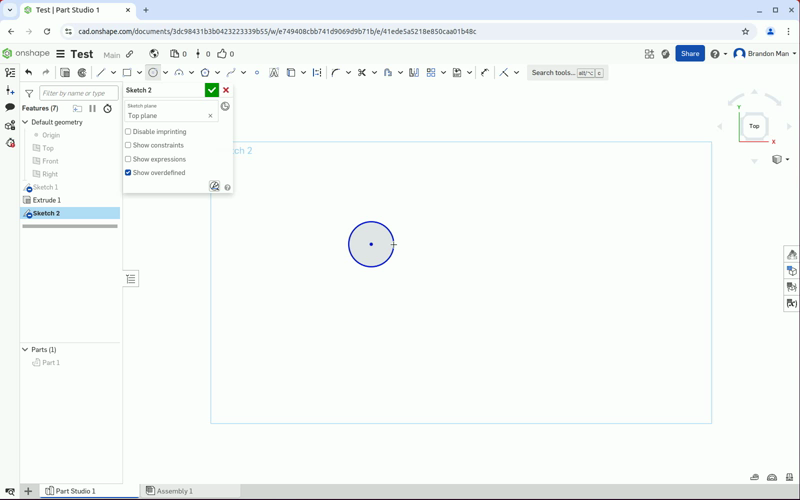
mouse_move(371, 244)
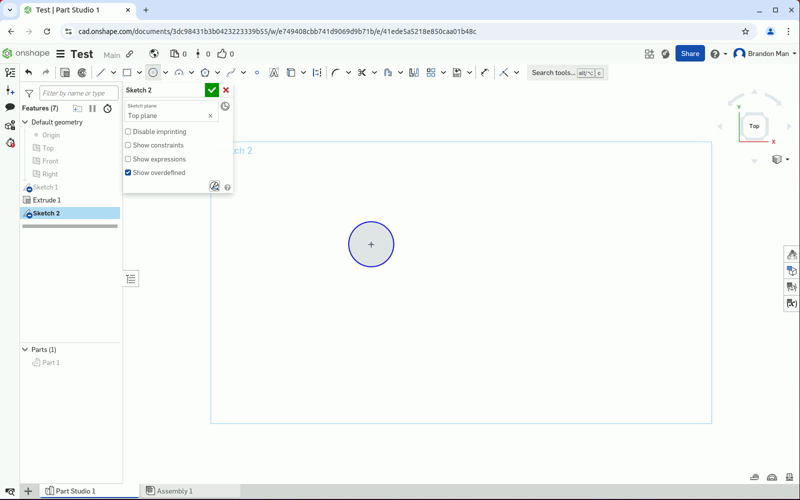
click(371, 244)
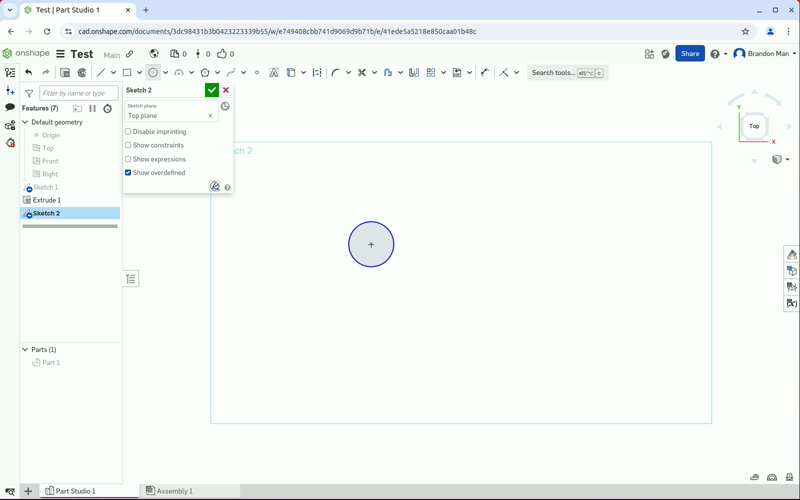
key_up(shift)
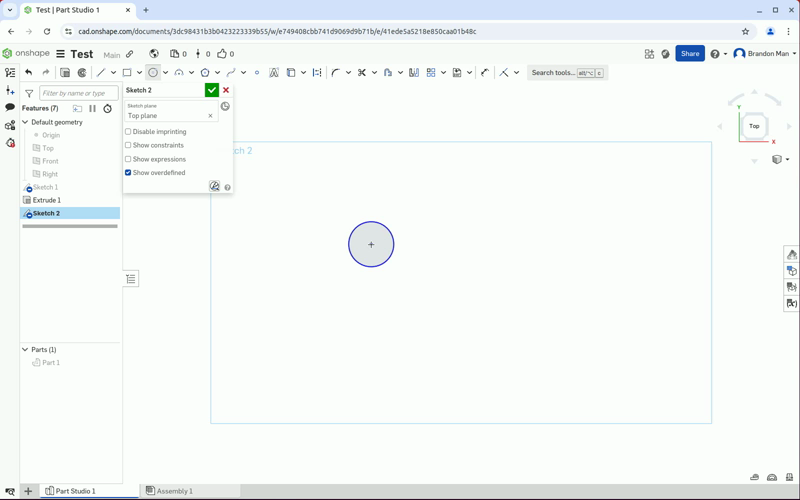
mouse_move(386, 244)
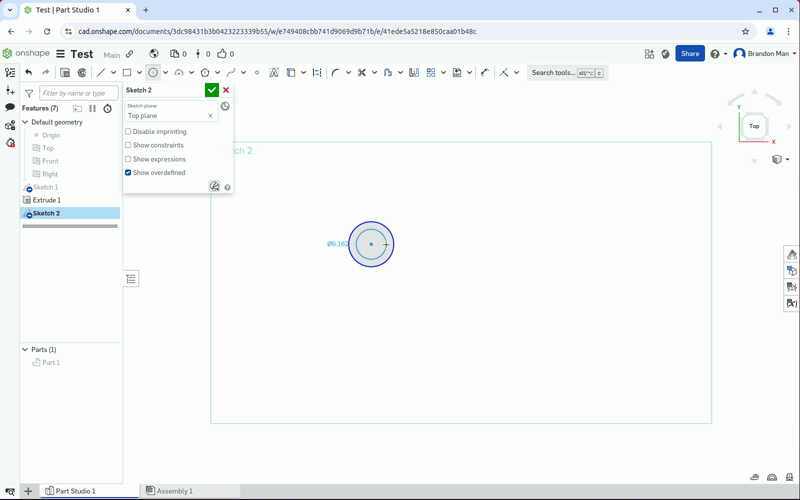
click(386, 244)
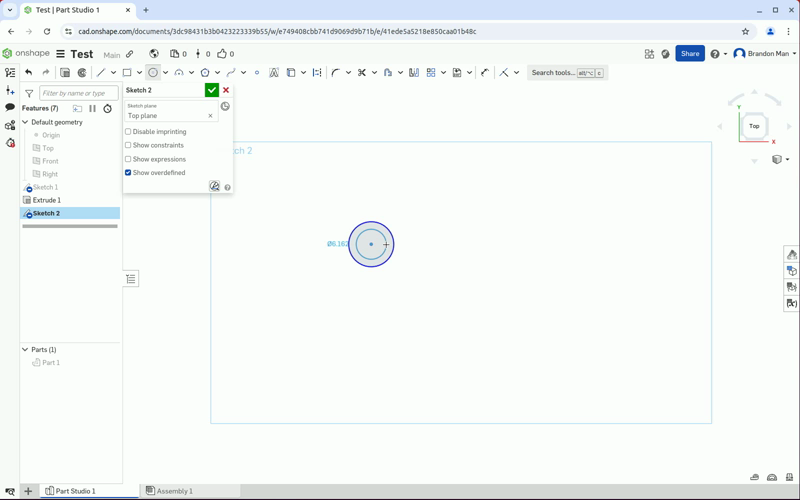
key(esc)
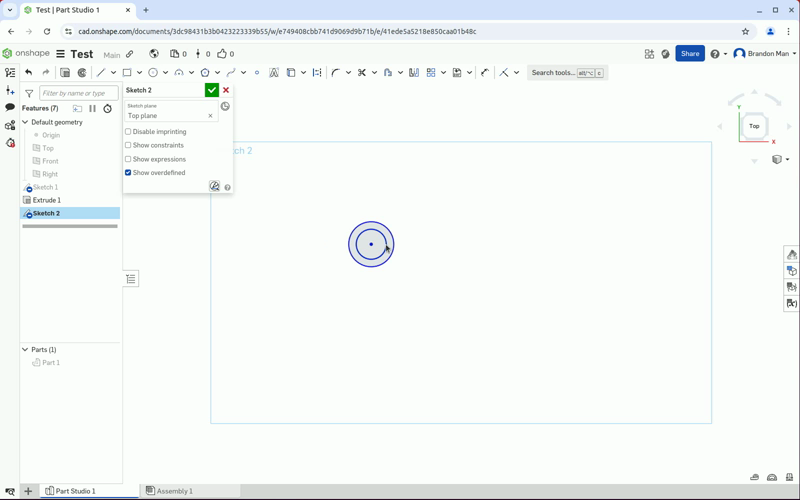
mouse_move(359, 226)
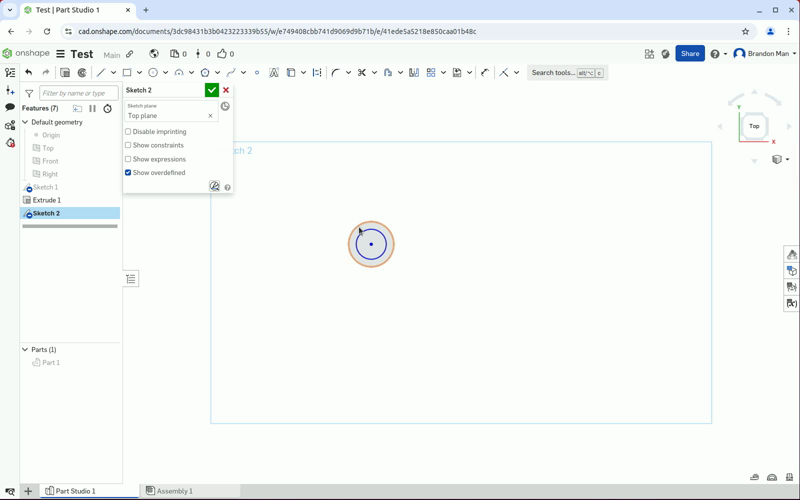
scroll(6)
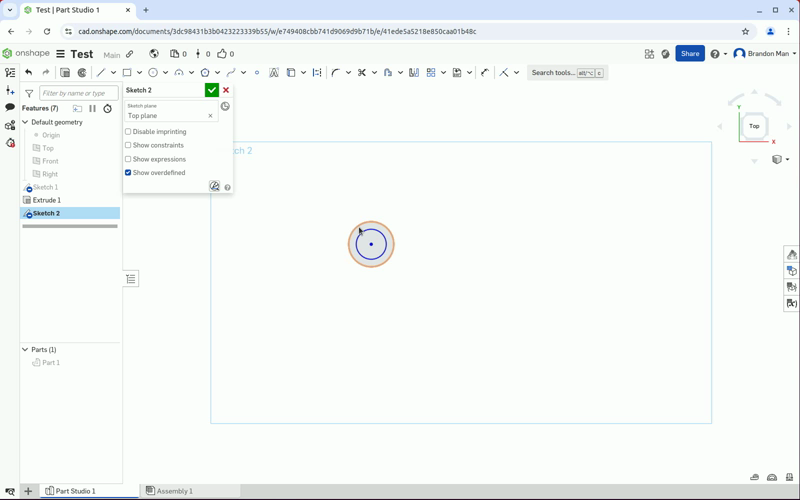
scroll(6)
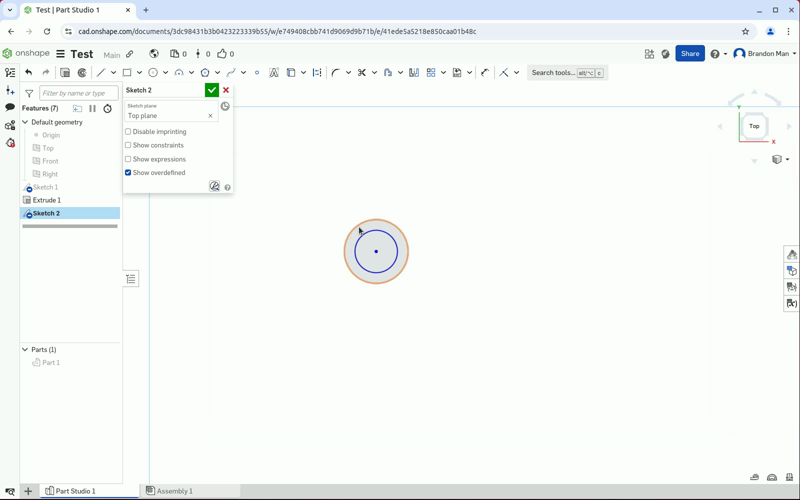
scroll(6)
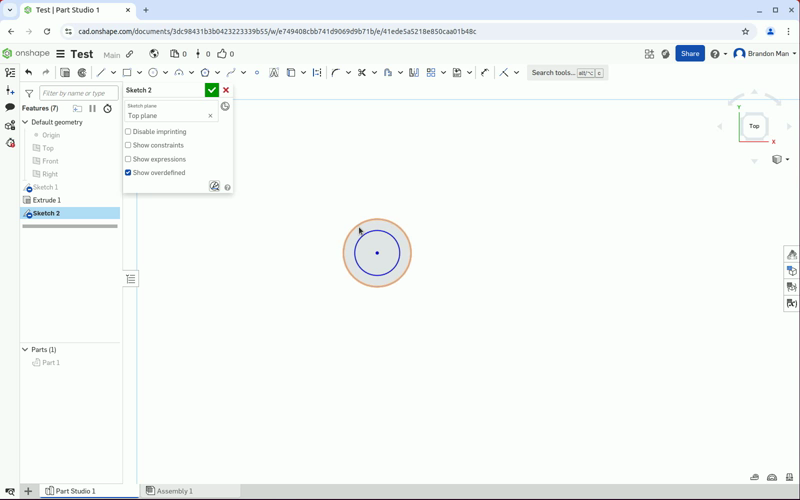
scroll(6)
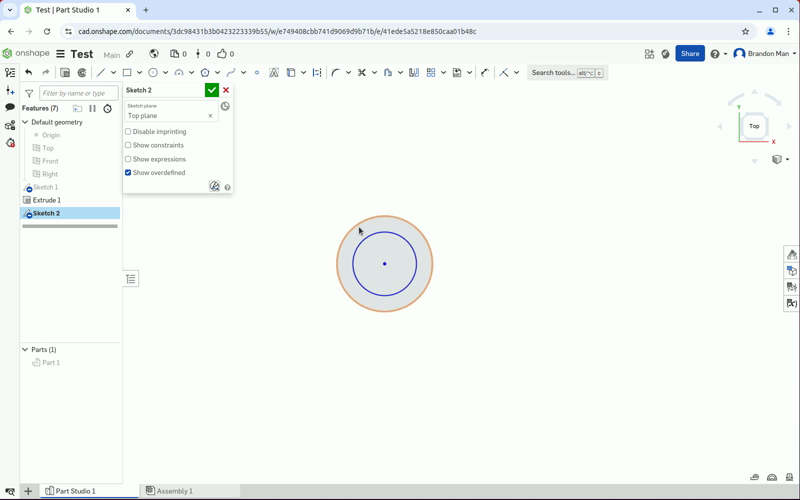
scroll(6)
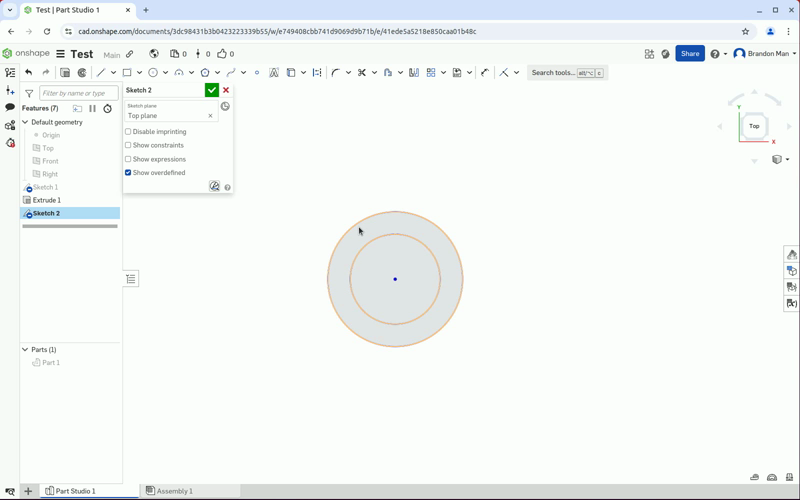
scroll(6)
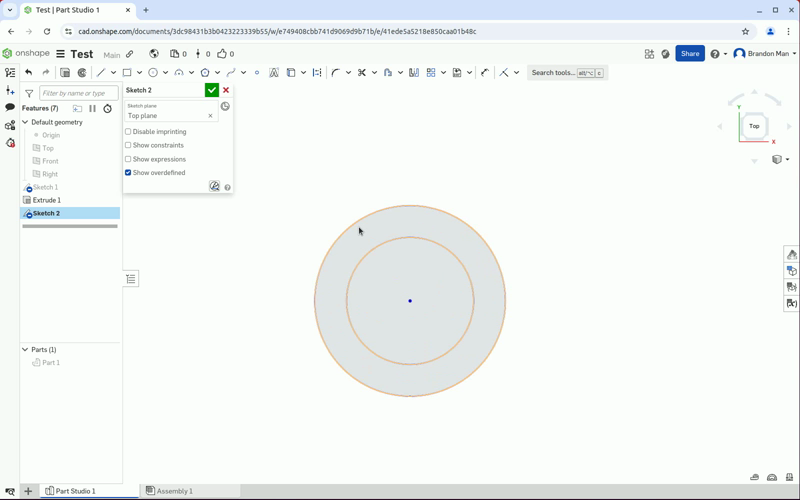
scroll(6)
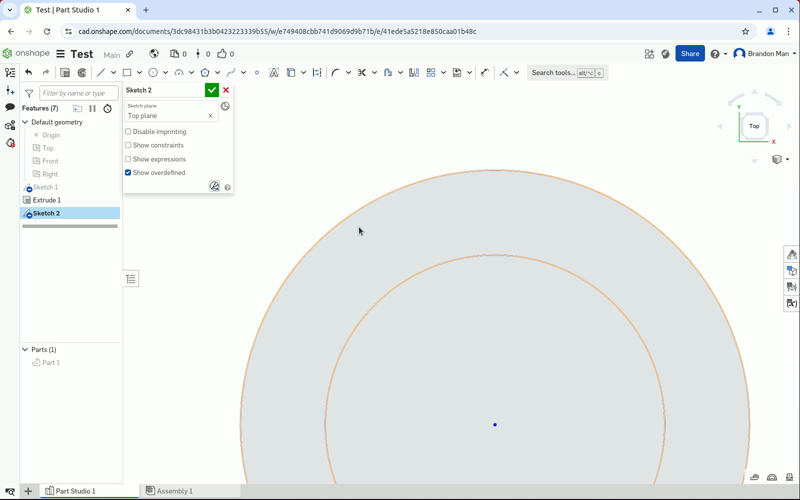
click(359, 226)
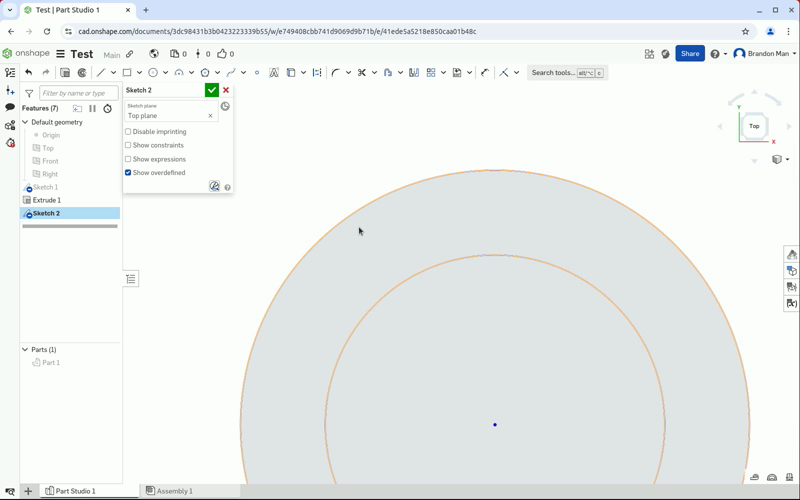
scroll(-6)
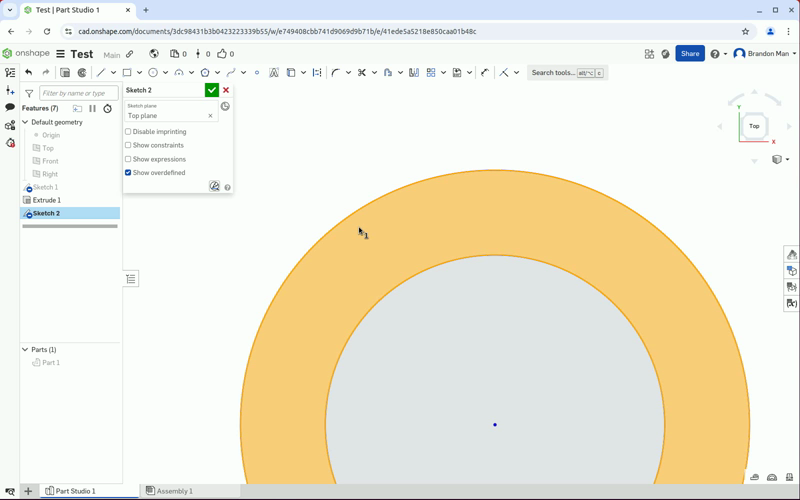
scroll(-6)
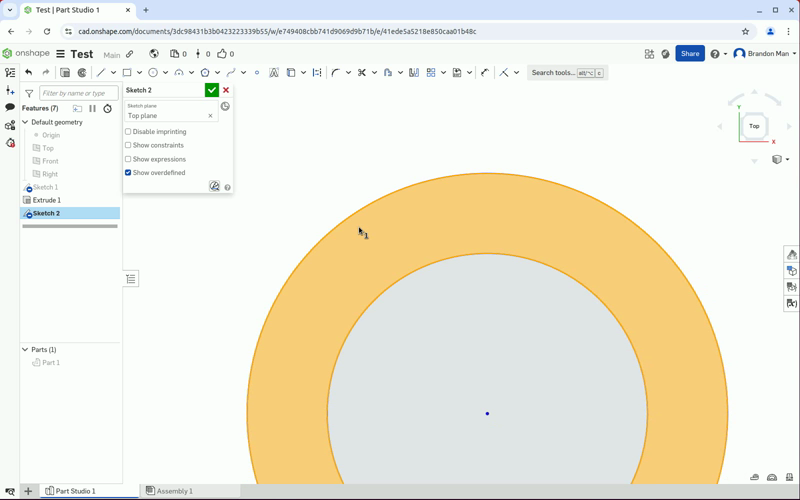
scroll(-6)
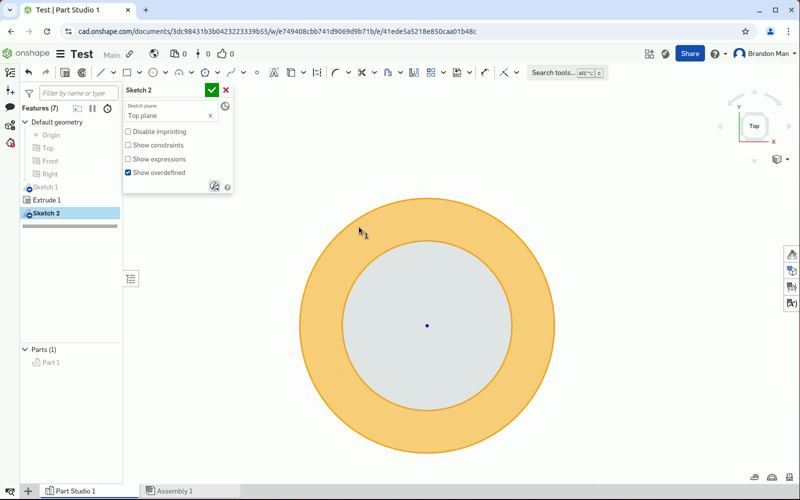
scroll(-6)
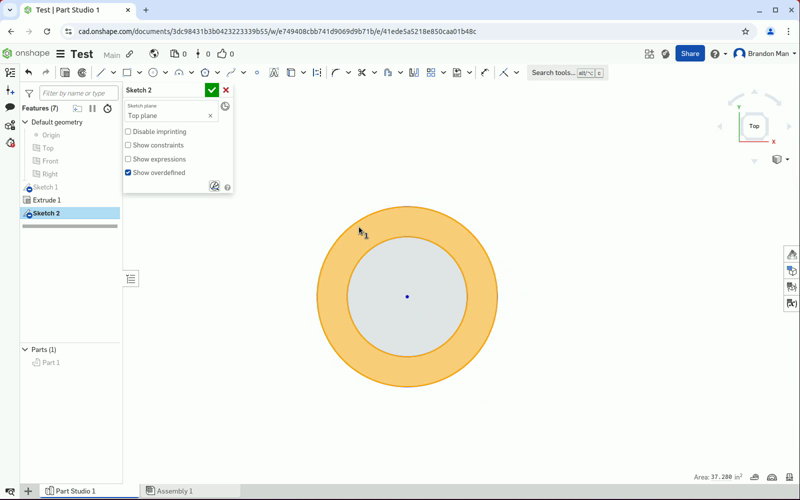
scroll(-6)
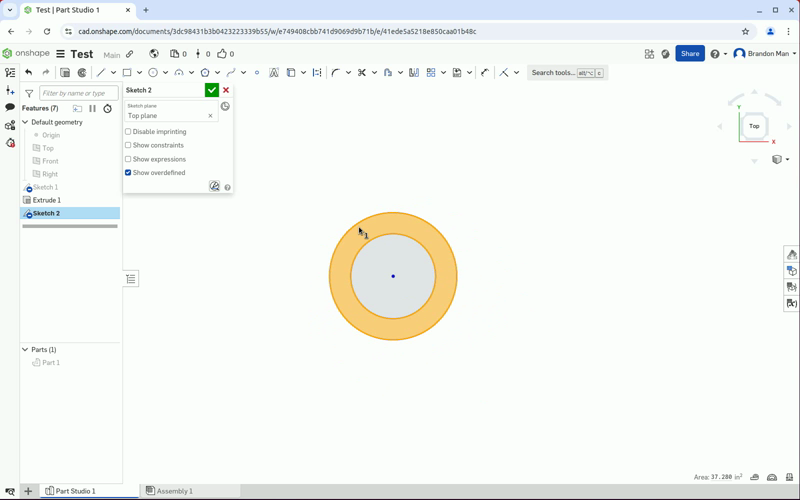
scroll(-6)
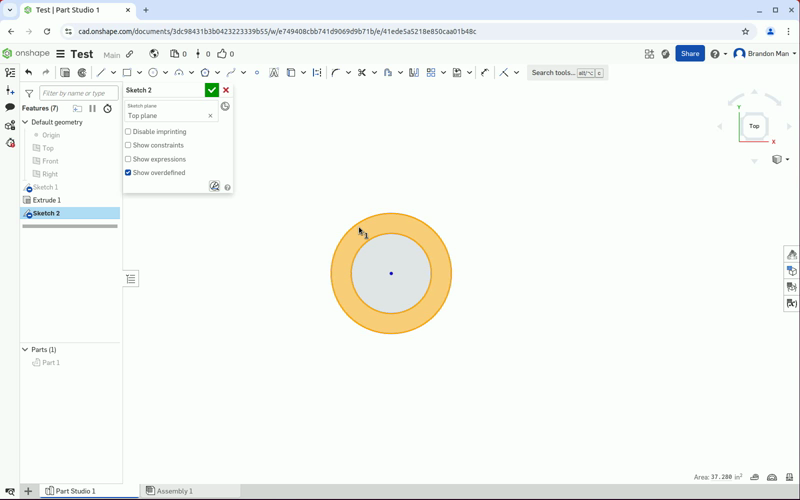
scroll(-6)
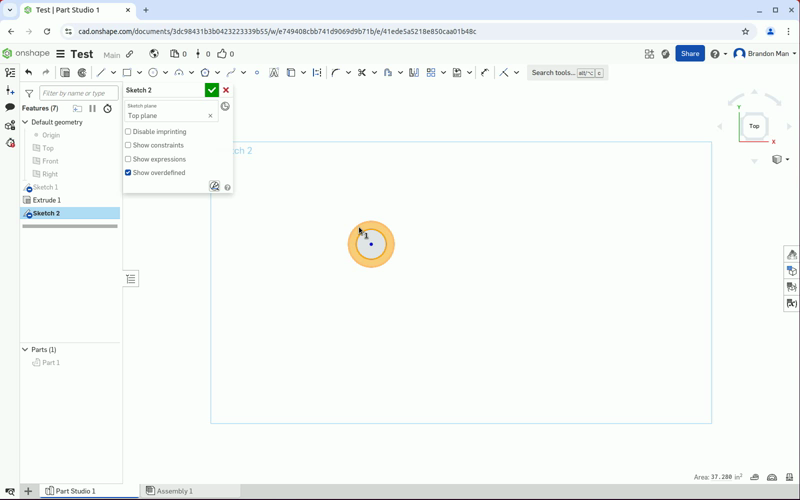
mouse_move(73, 352)
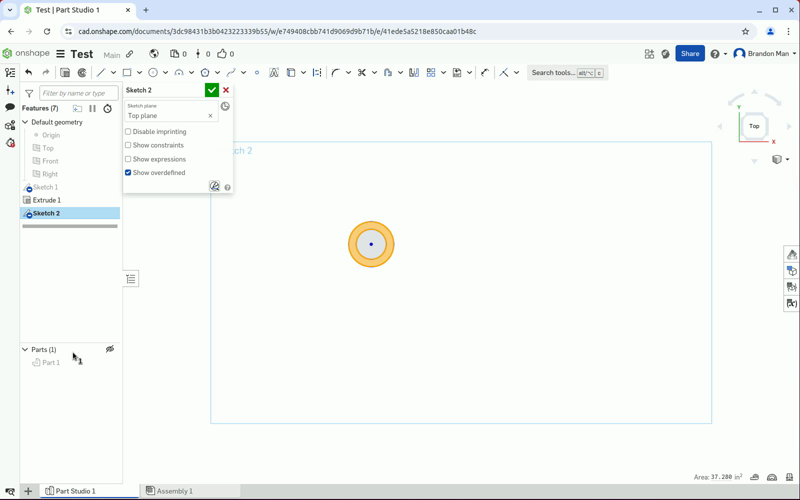
key(shift+y)
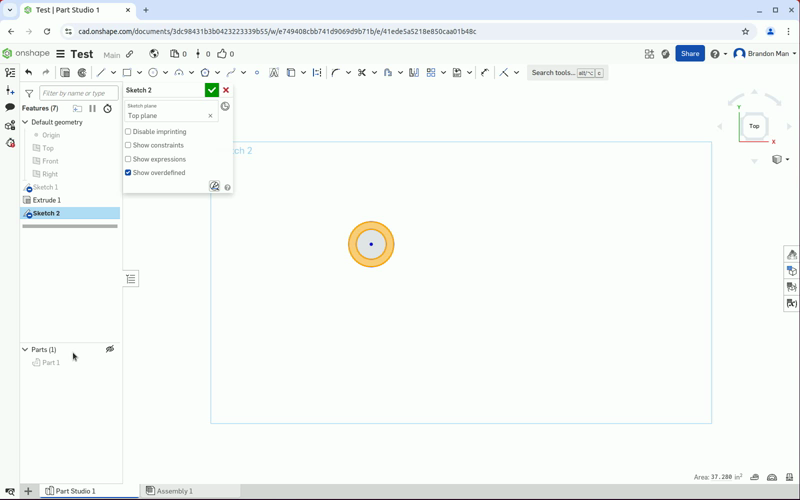
key(shift+e)
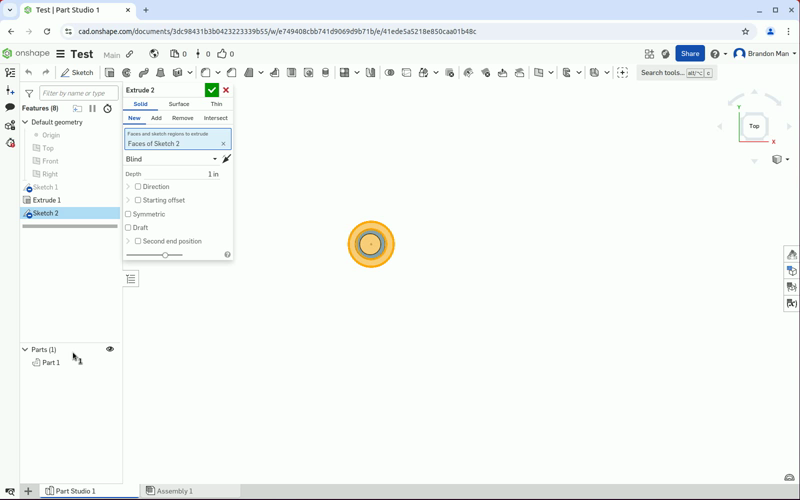
mouse_move(143, 106)
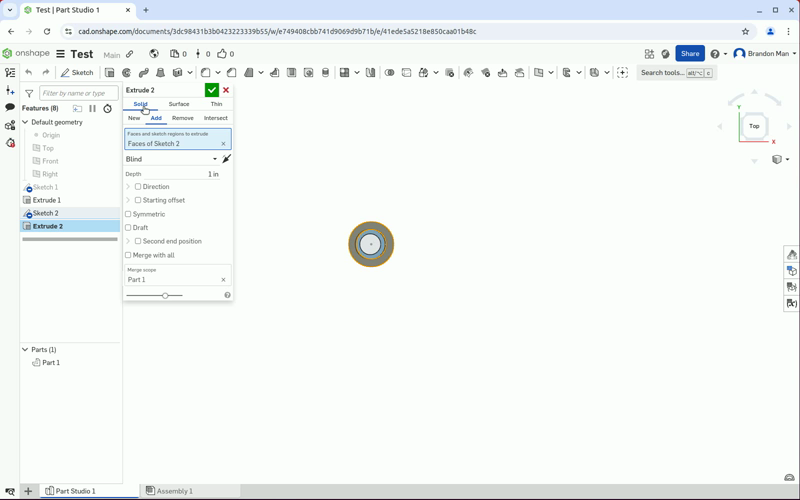
click(143, 106)
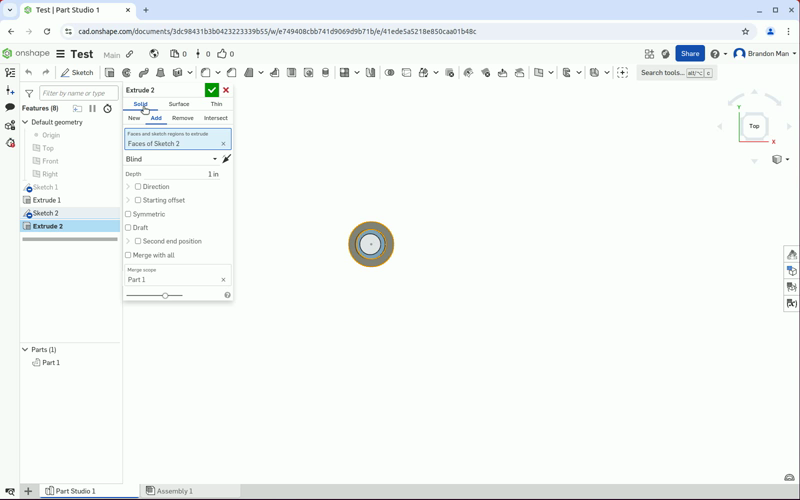
mouse_move(137, 120)
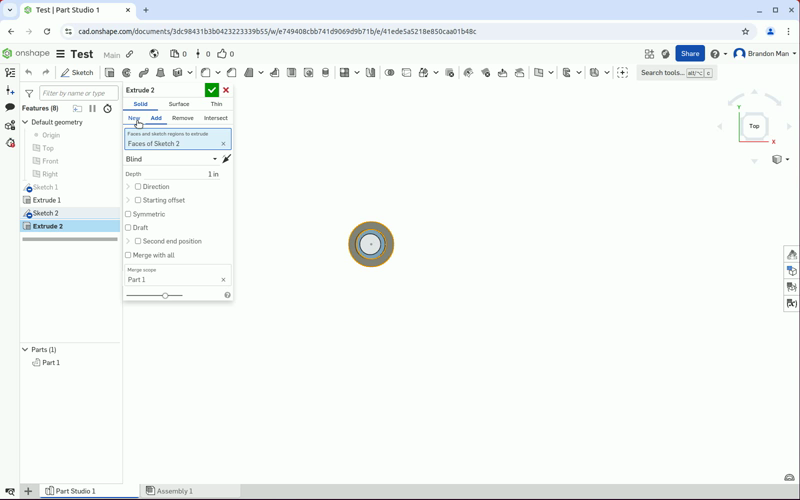
click(137, 120)
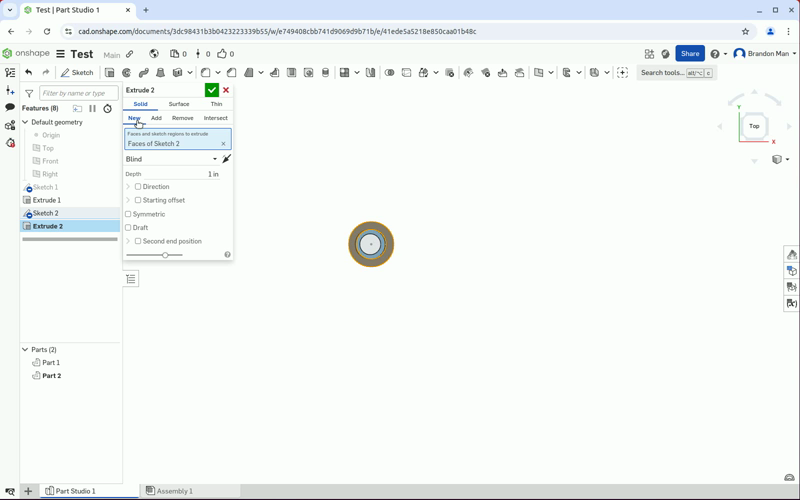
key(tab, 4)
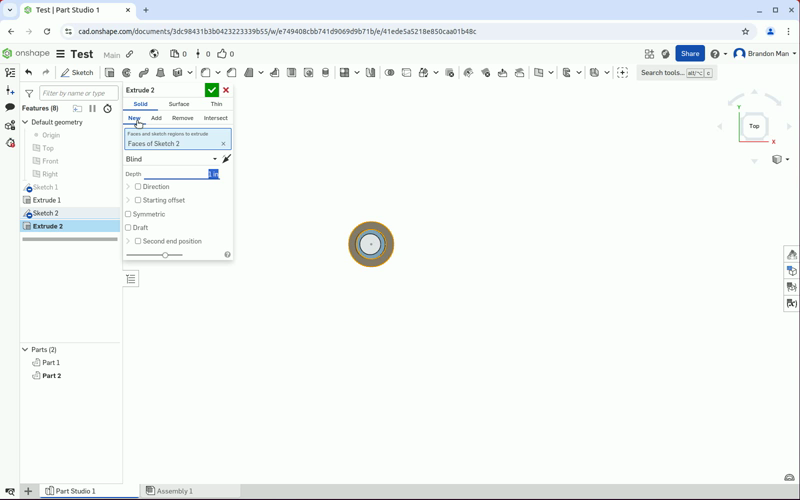
text(-3.611)
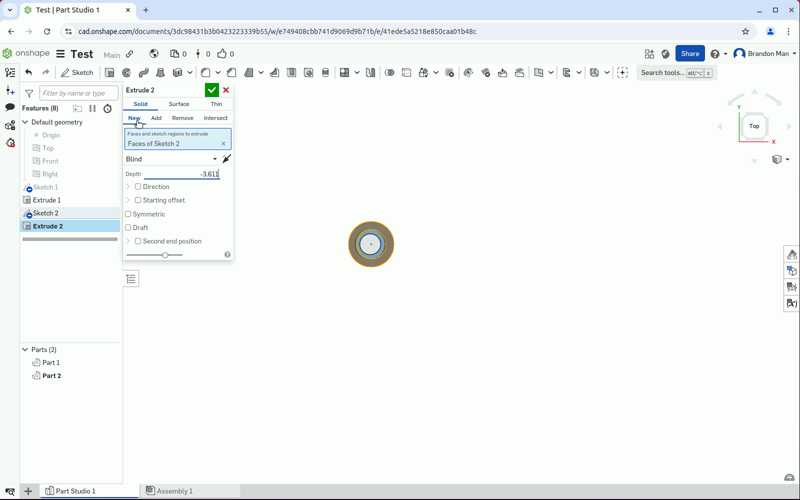
key(enter)
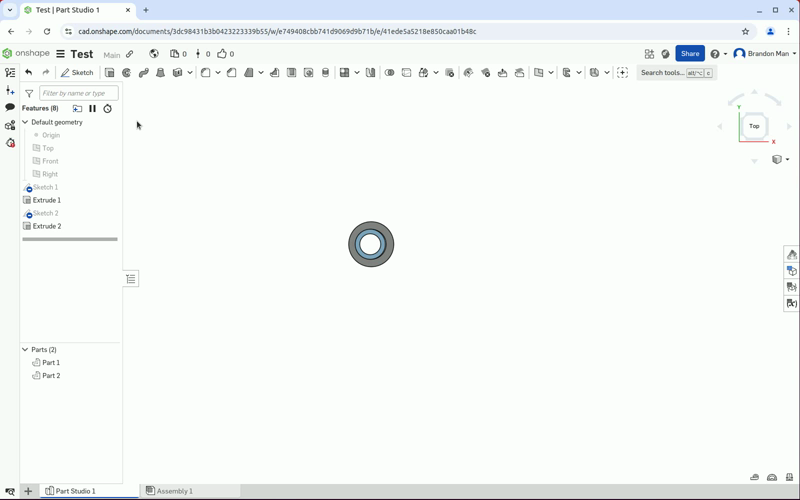
key(shift+h)
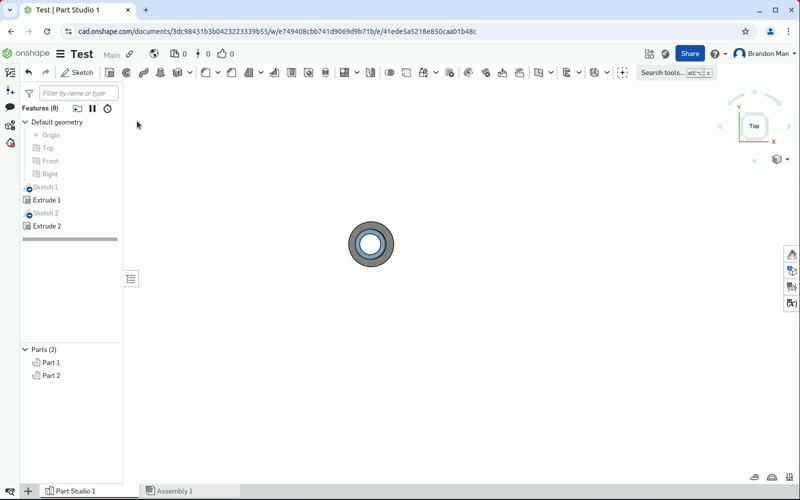
key(shift+h)
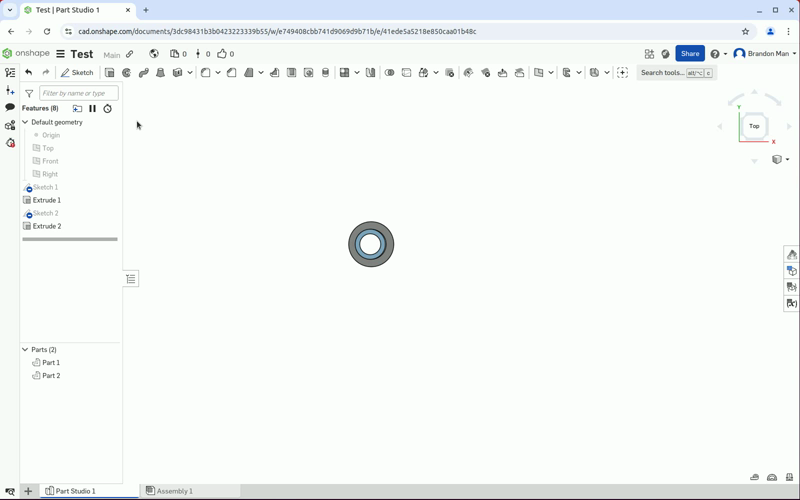
mouse_move(73, 189)
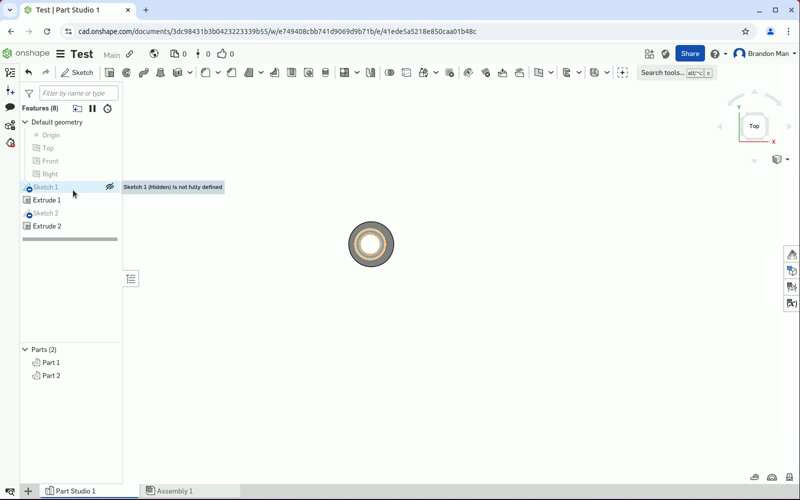
click(73, 189)
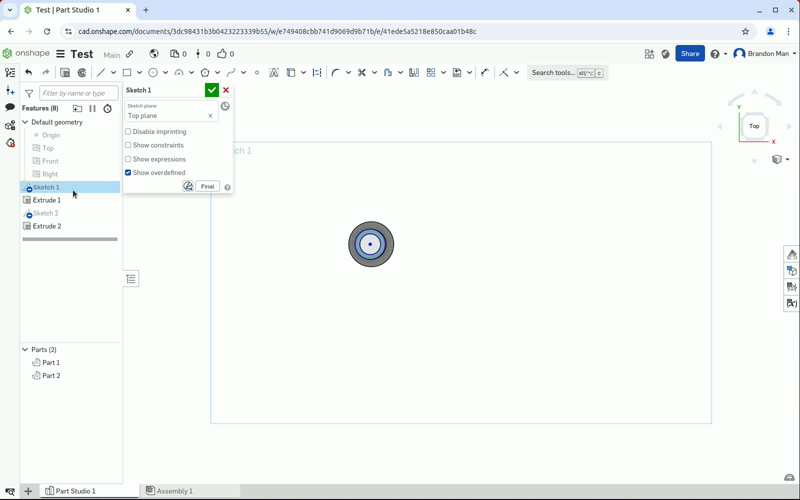
mouse_move(229, 92)
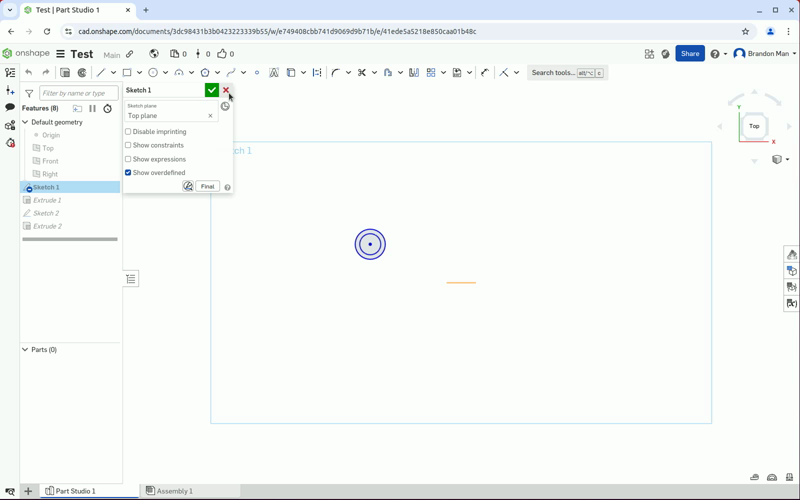
click(229, 92)
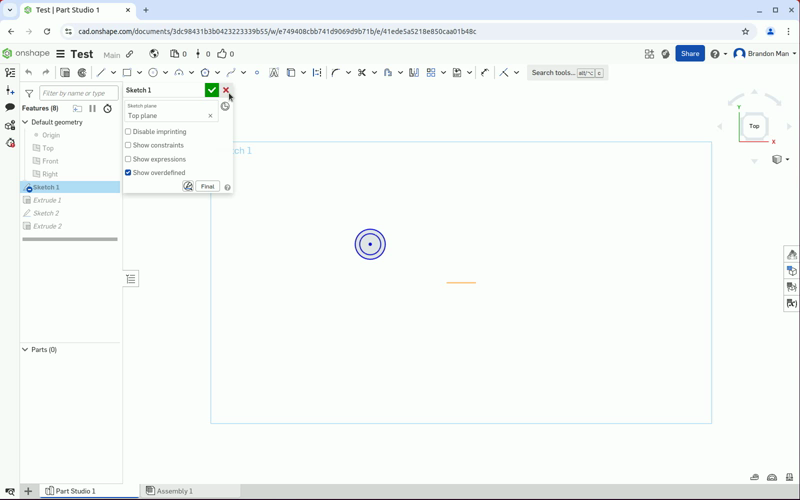
key(shift+s)
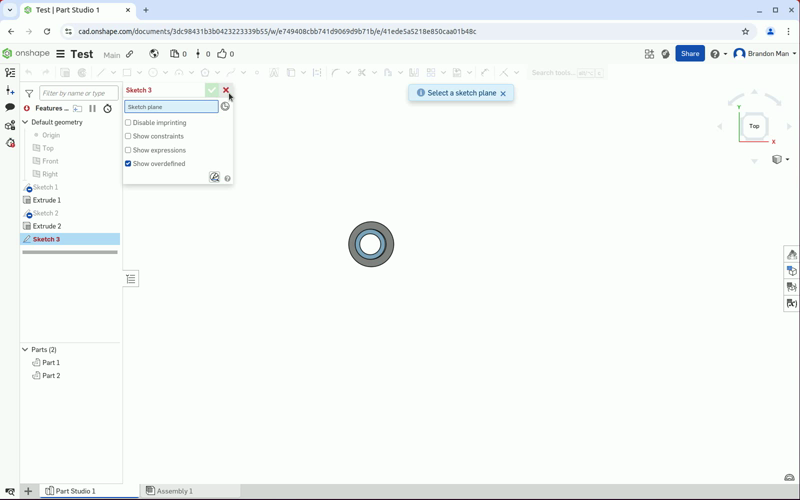
mouse_move(73, 150)
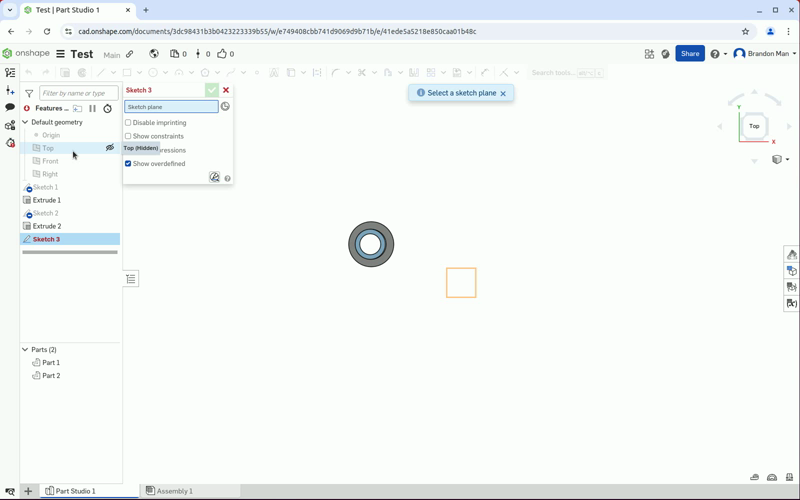
click(73, 150)
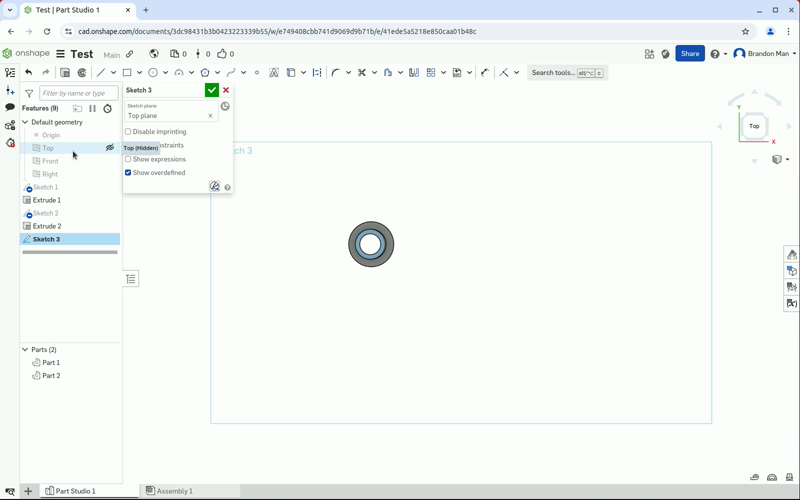
mouse_move(73, 352)
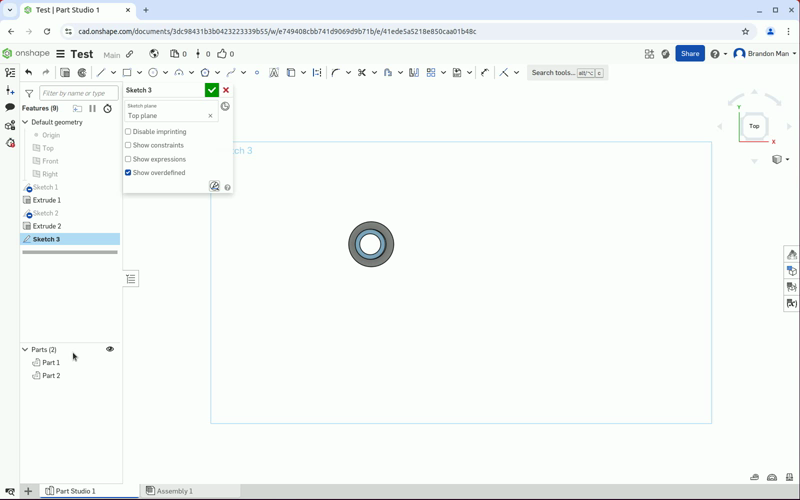
key(y)
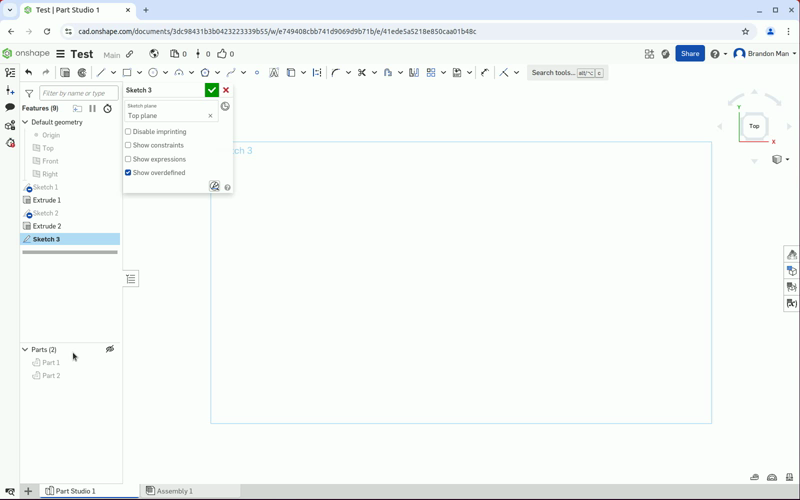
key(c)
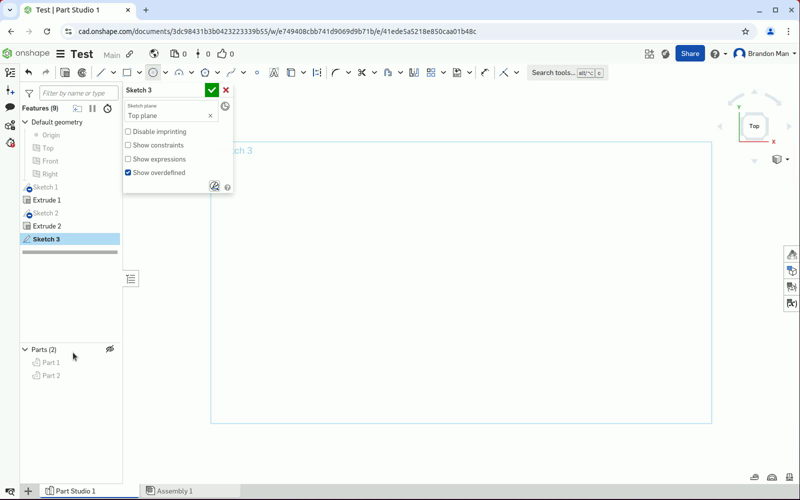
key_down(shift)
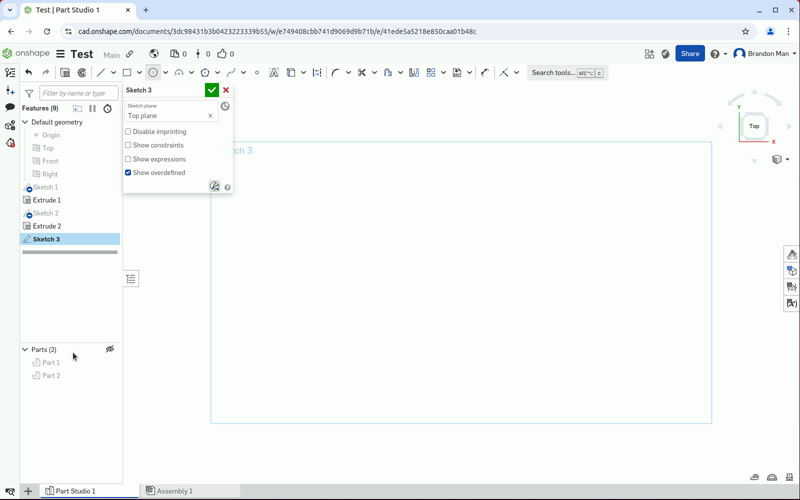
mouse_move(370, 244)
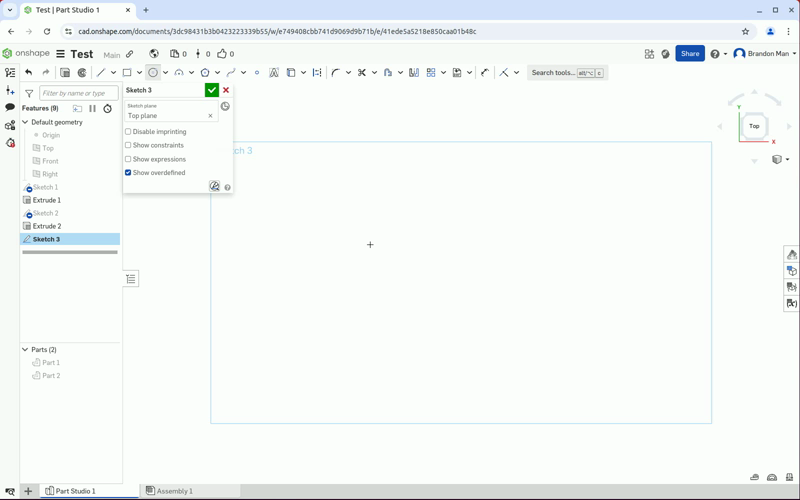
click(370, 244)
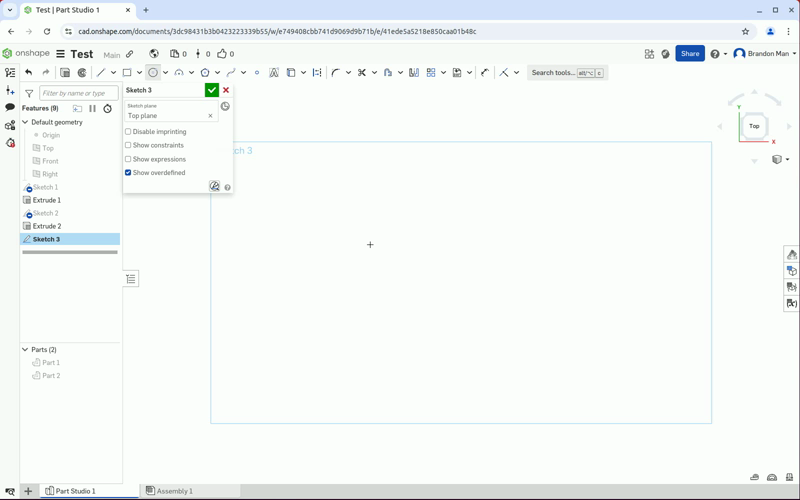
key_up(shift)
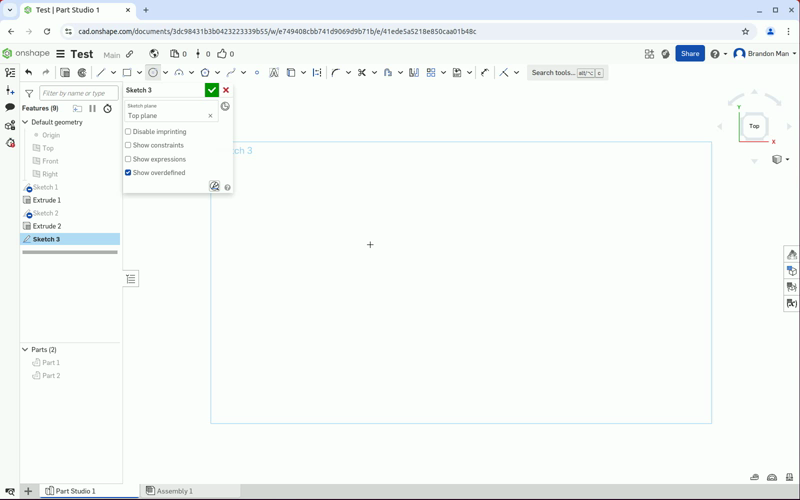
mouse_move(385, 244)
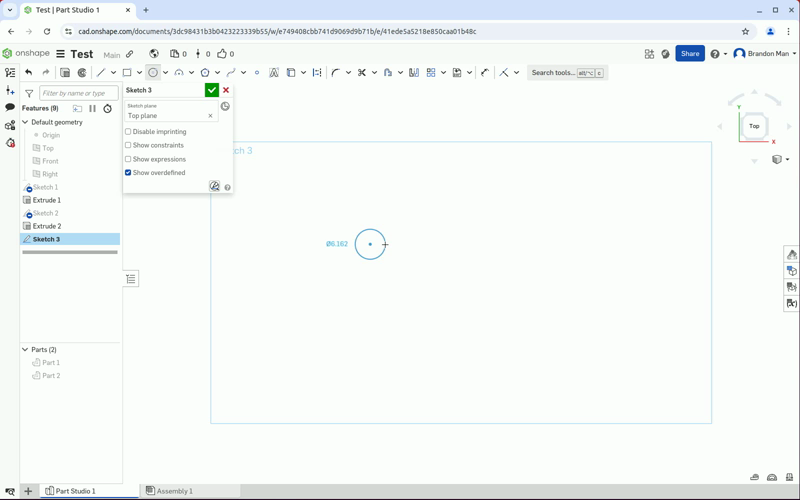
click(385, 244)
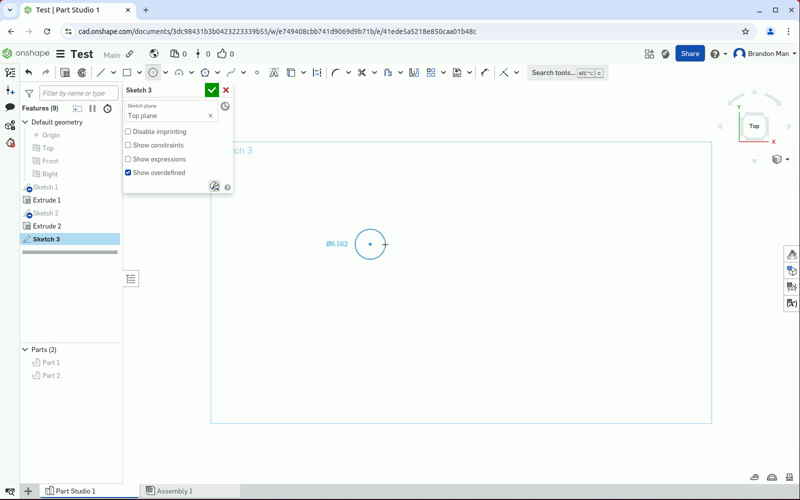
key(esc)
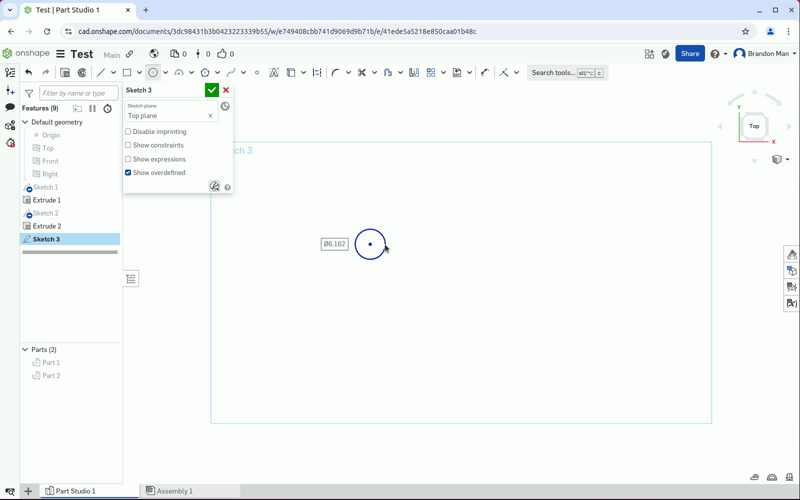
key(c)
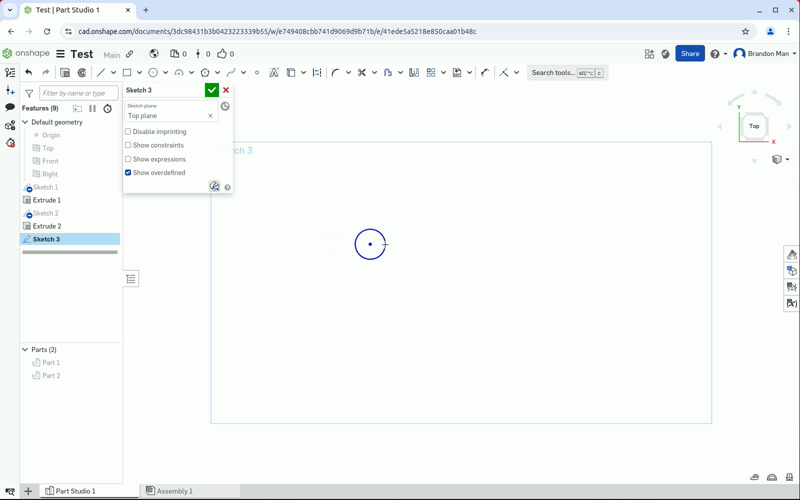
key_down(shift)
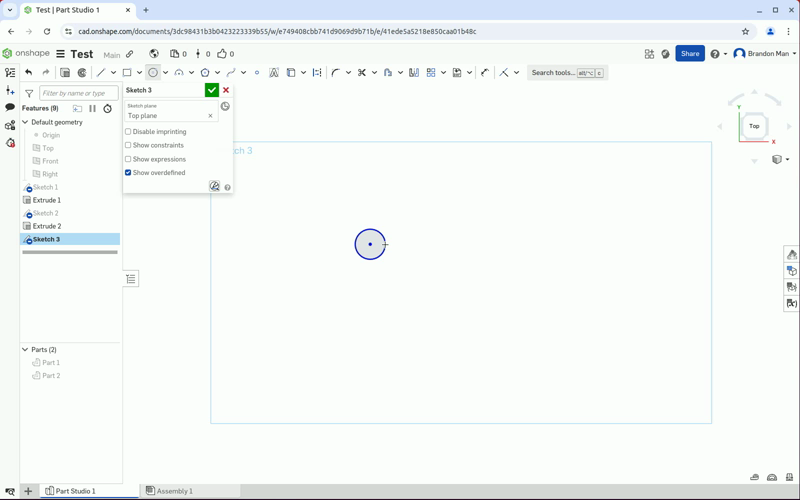
mouse_move(370, 244)
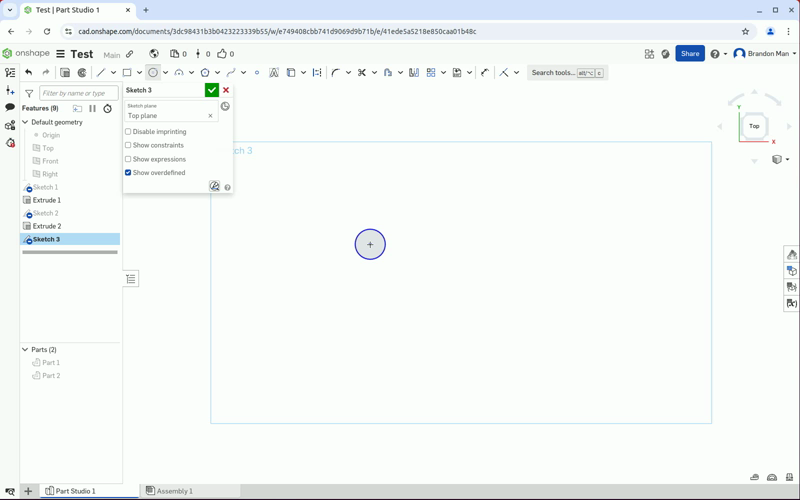
click(370, 244)
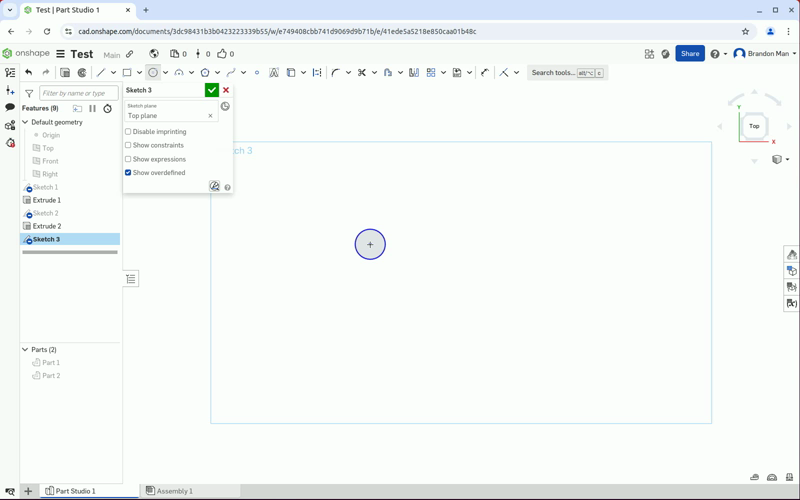
key_up(shift)
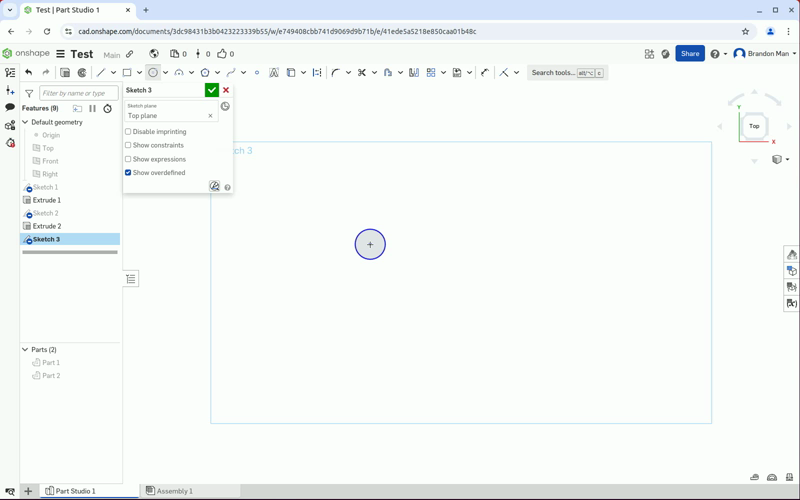
mouse_move(380, 244)
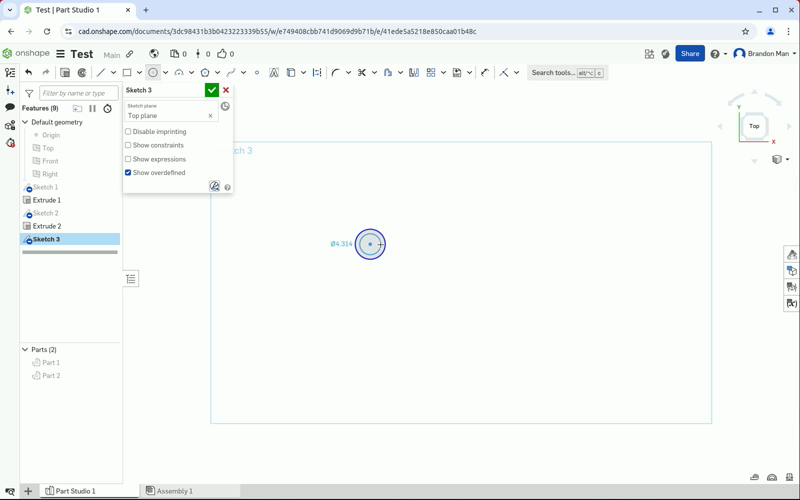
click(380, 244)
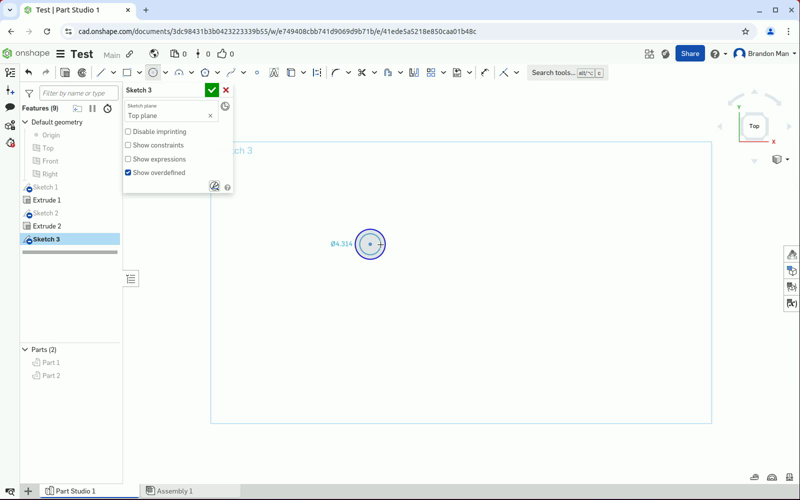
key(esc)
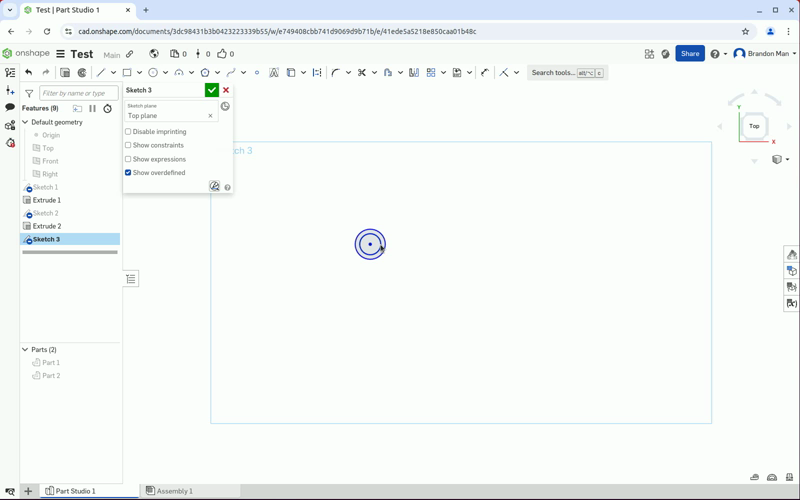
mouse_move(365, 230)
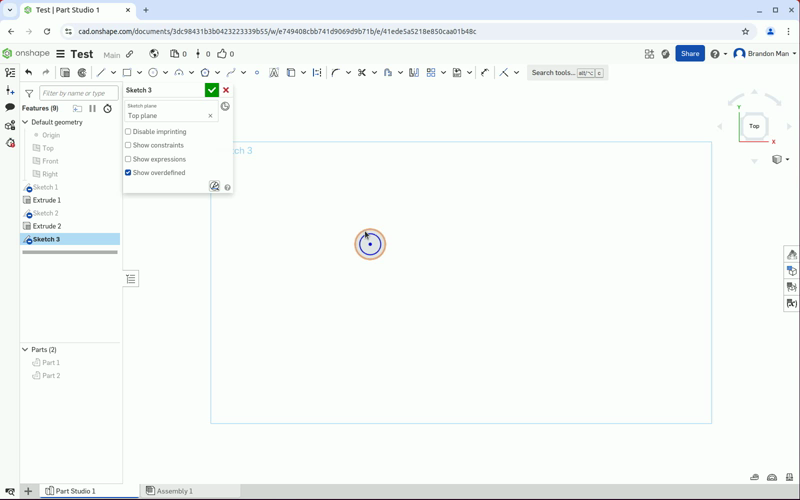
scroll(6)
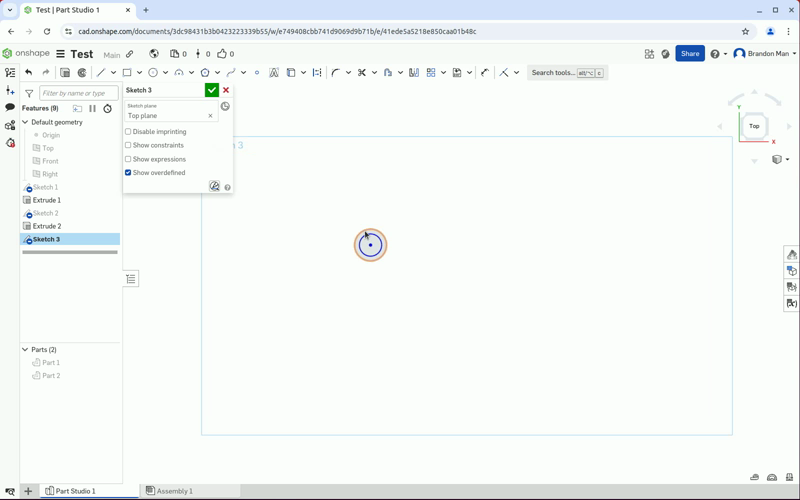
scroll(6)
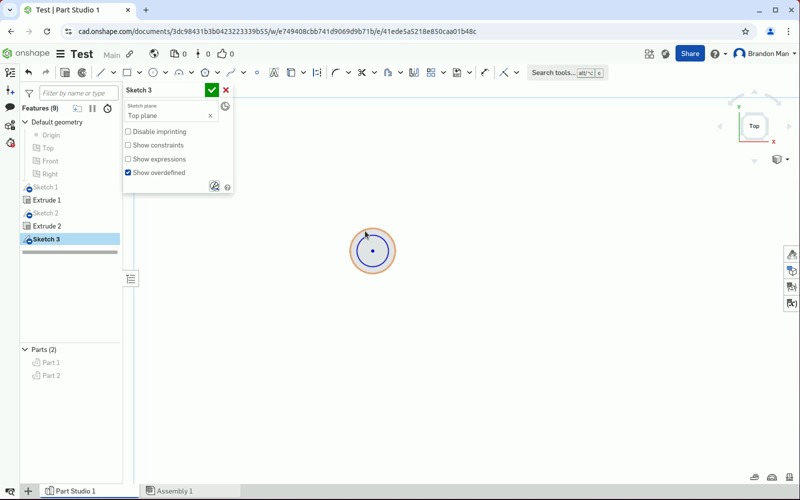
scroll(6)
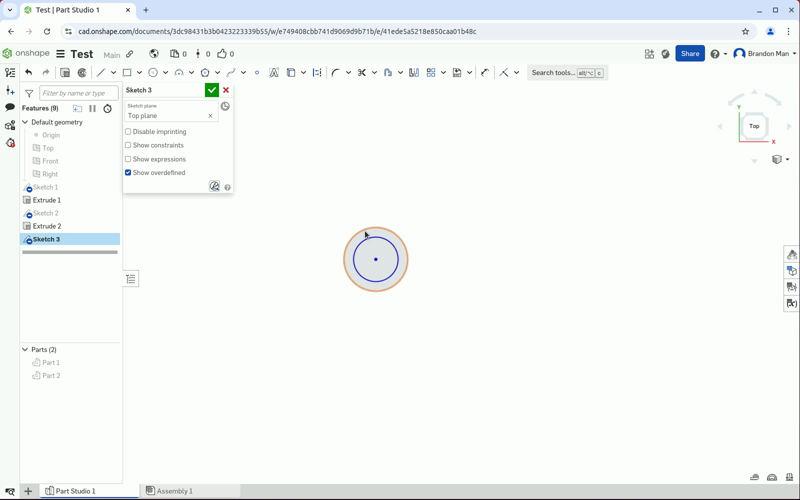
scroll(6)
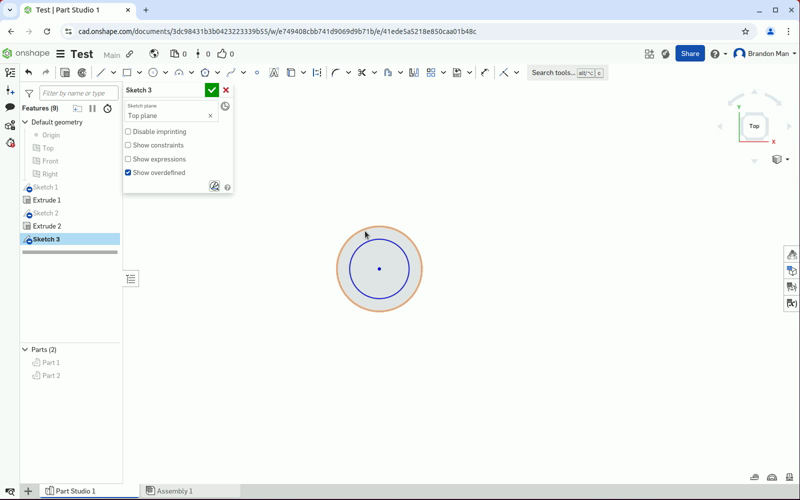
scroll(6)
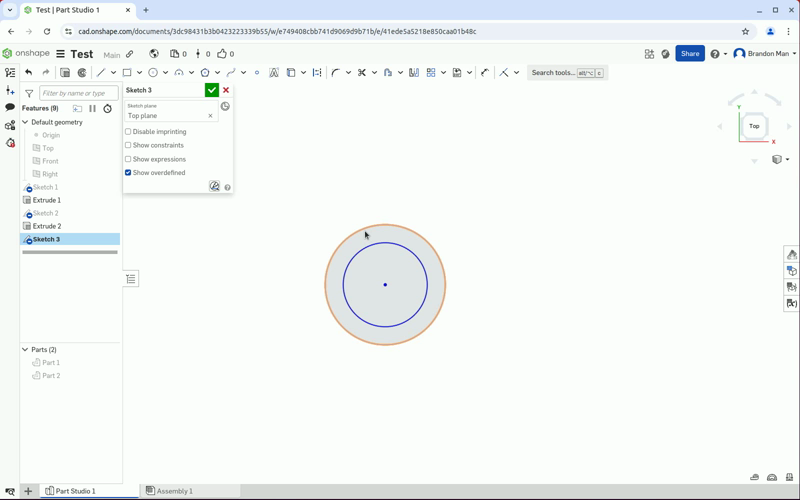
scroll(6)
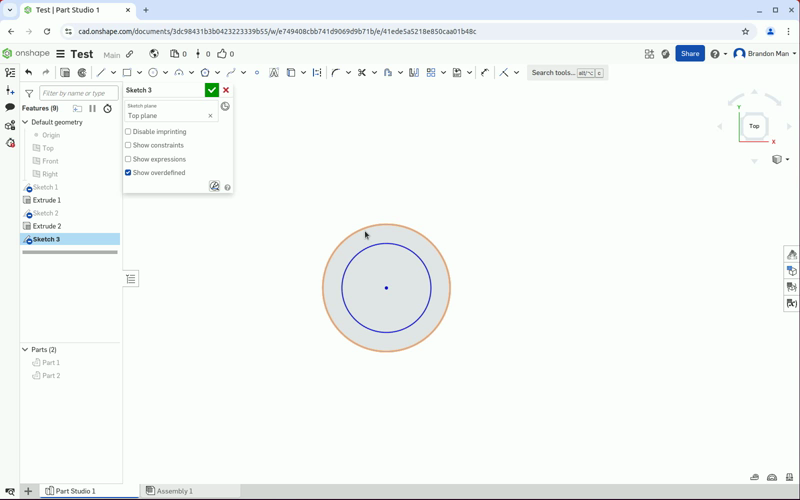
scroll(6)
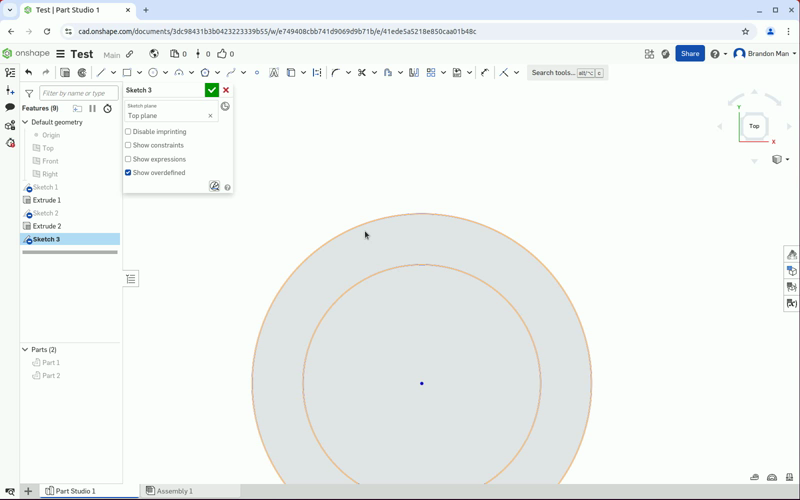
click(365, 230)
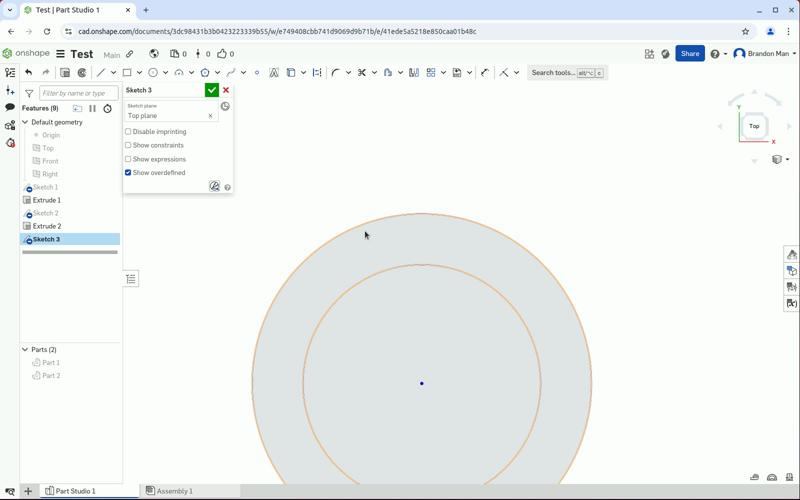
scroll(-6)
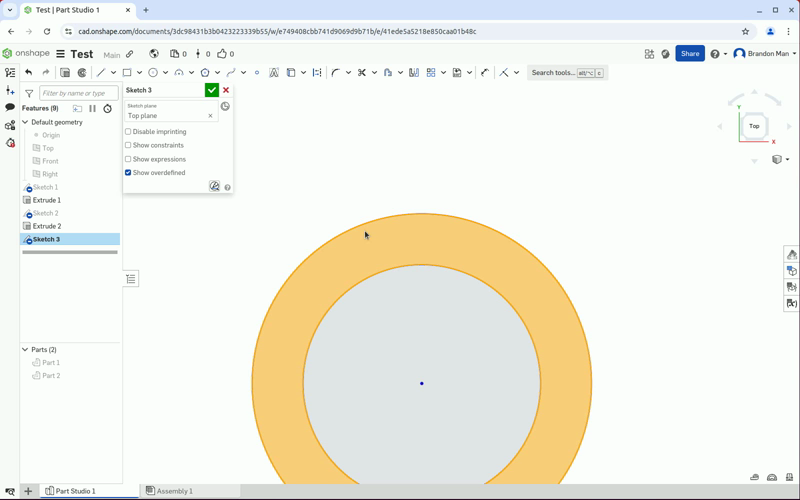
scroll(-6)
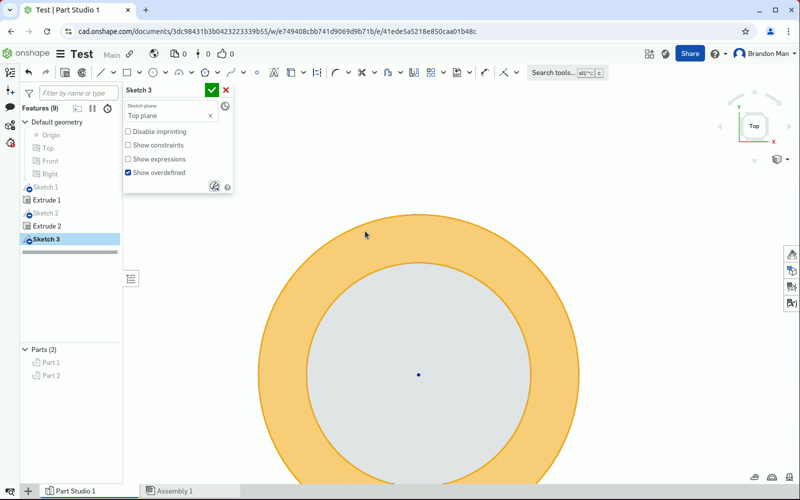
scroll(-6)
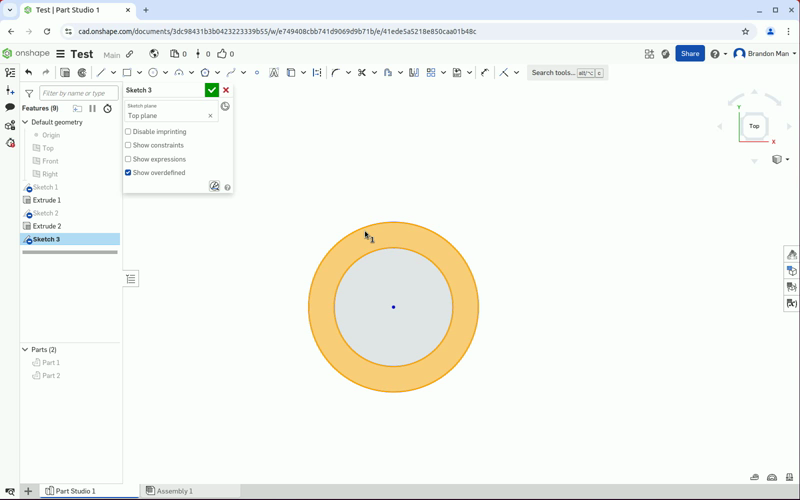
scroll(-6)
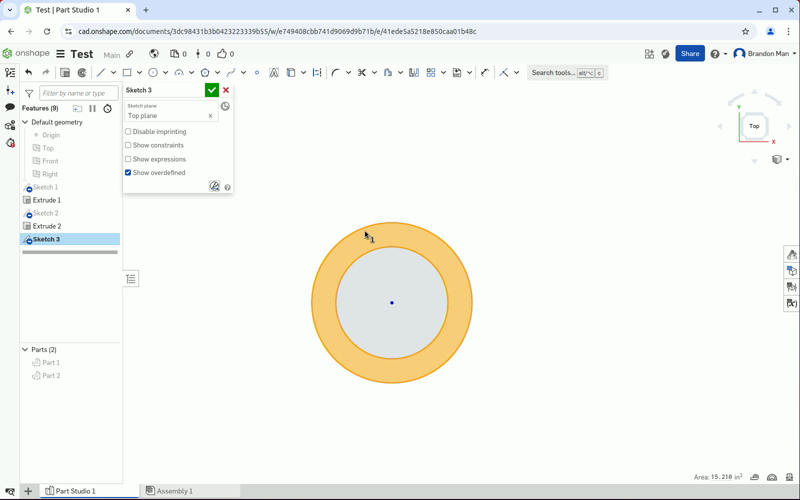
scroll(-6)
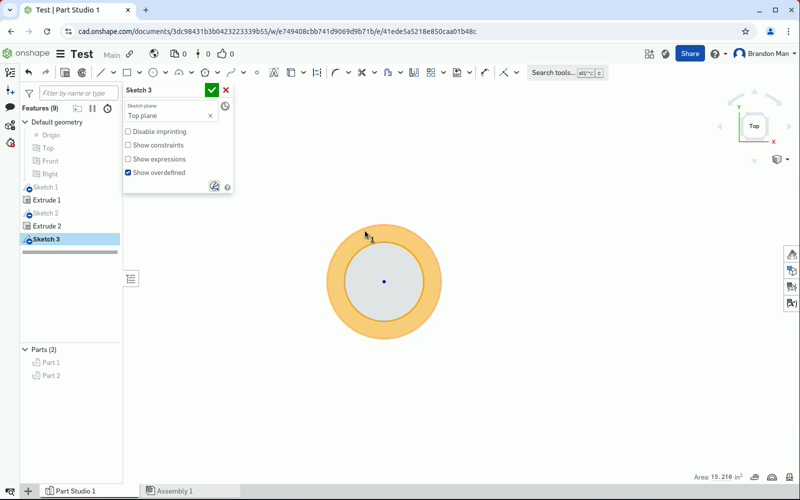
scroll(-6)
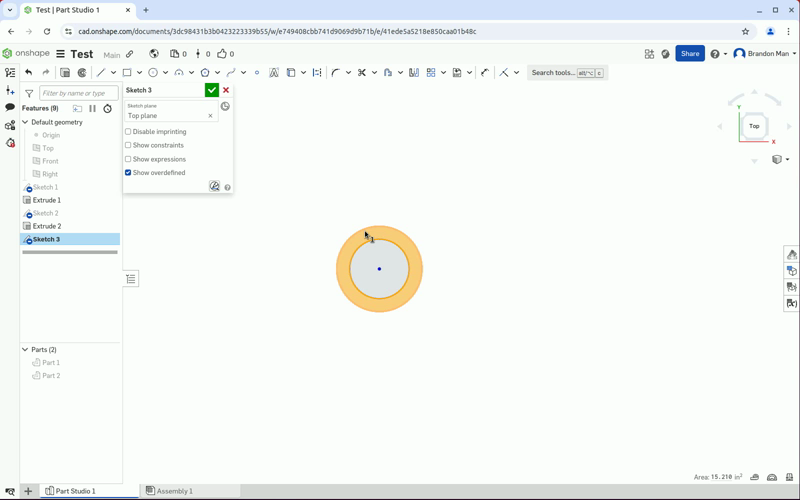
scroll(-6)
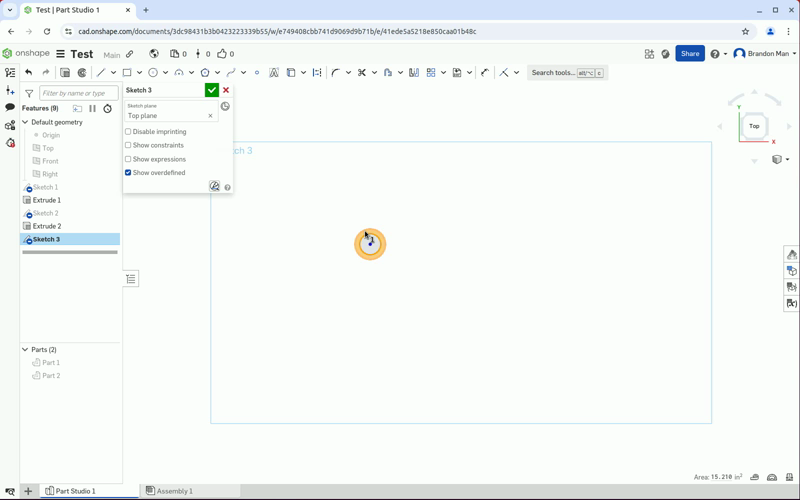
mouse_move(73, 352)
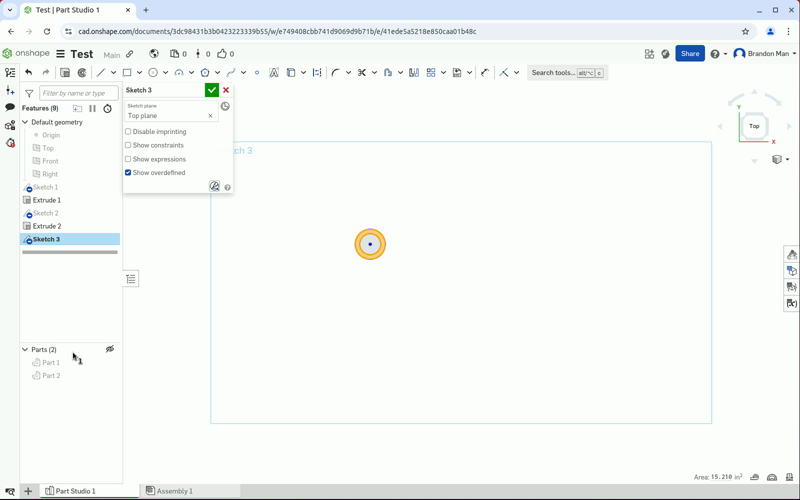
key(shift+y)
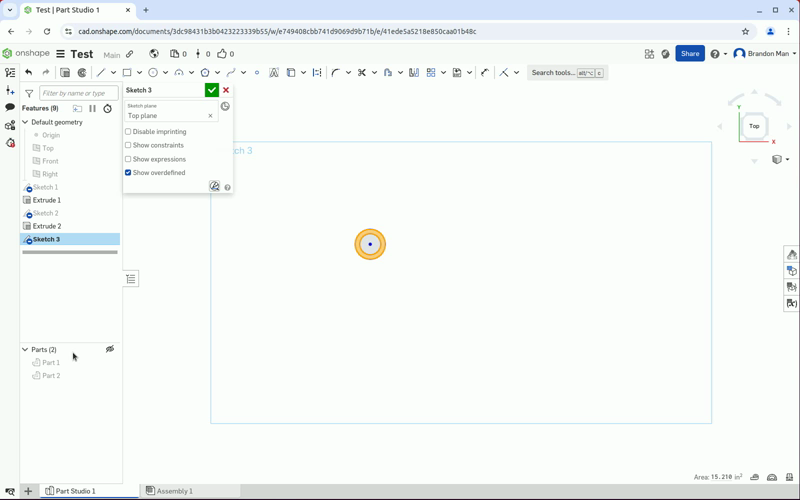
key(shift+e)
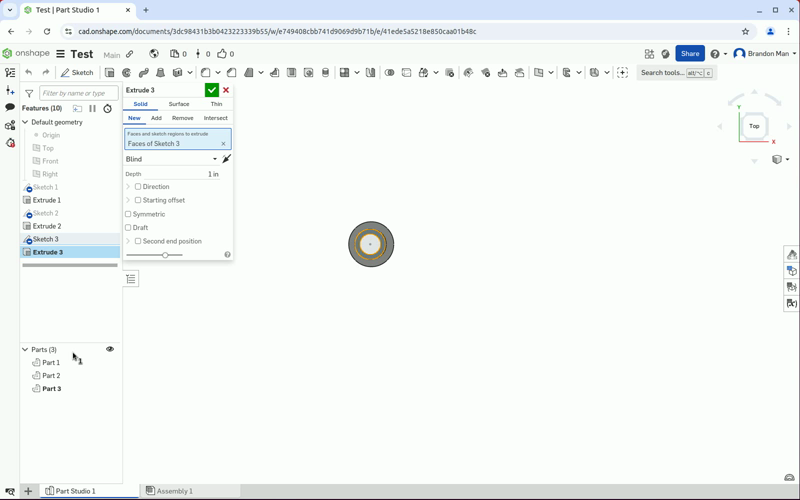
mouse_move(143, 106)
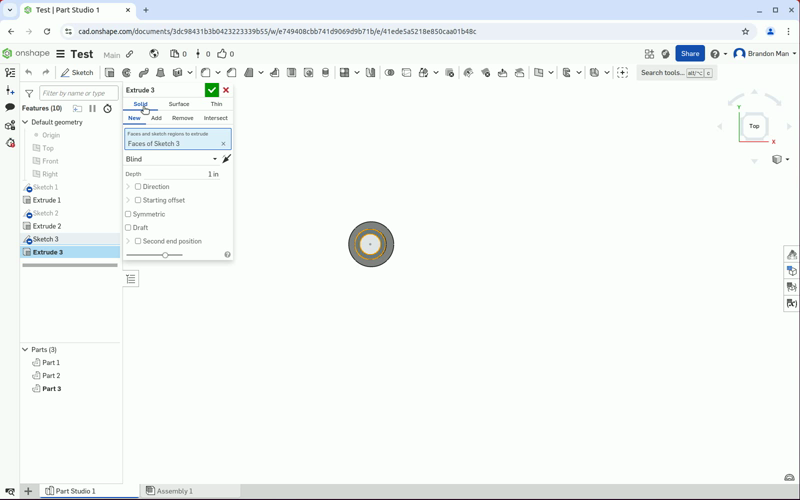
click(143, 106)
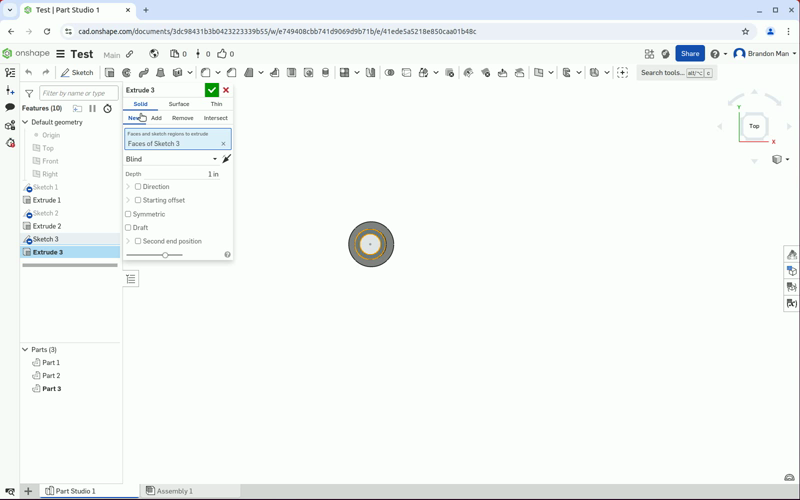
mouse_move(137, 120)
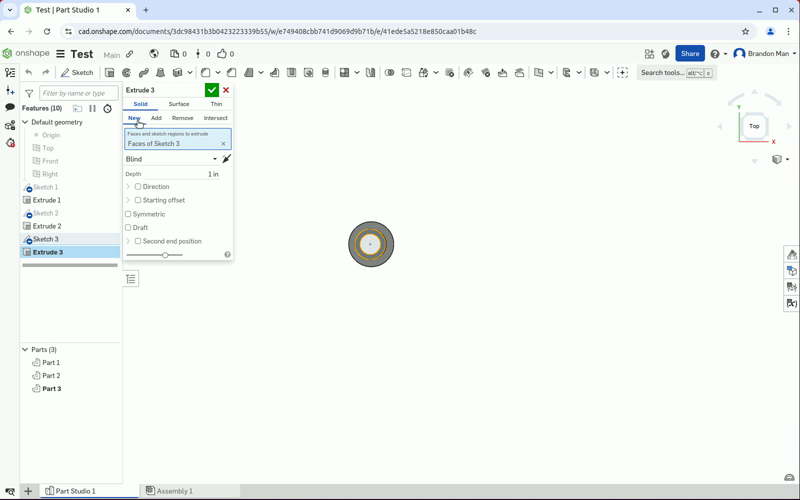
click(137, 120)
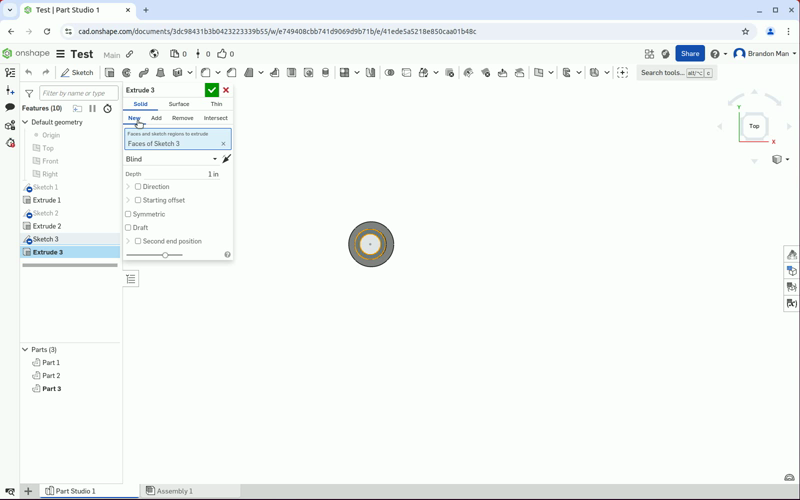
key(tab, 4)
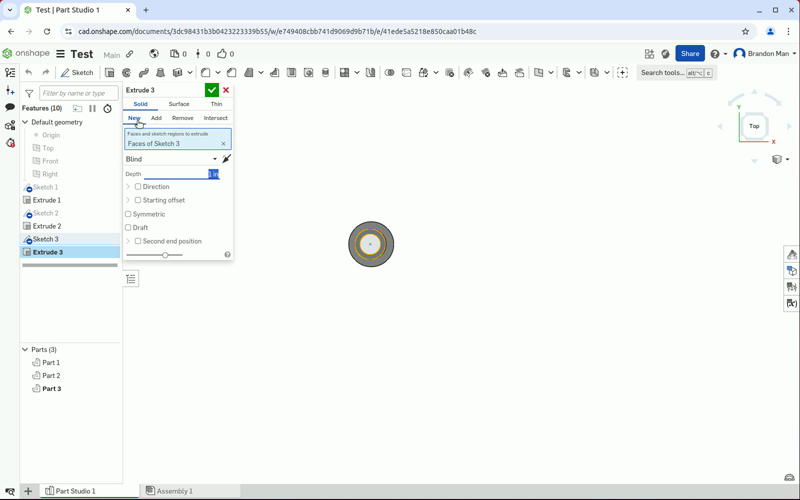
text(-3.611)
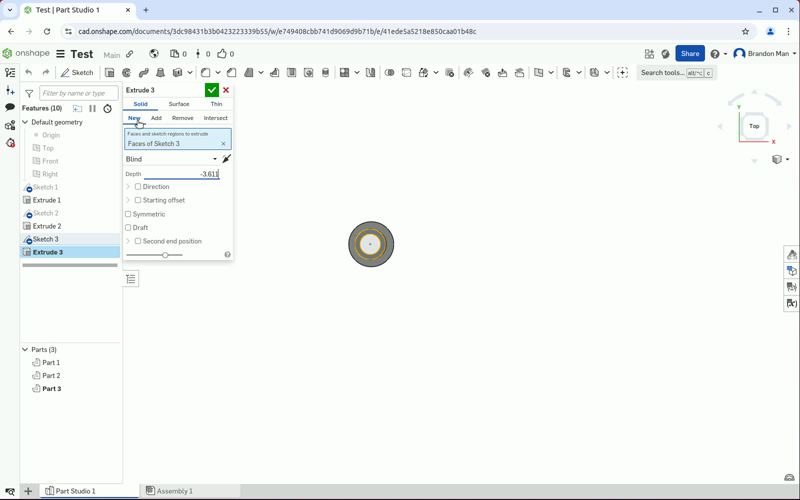
key(enter)
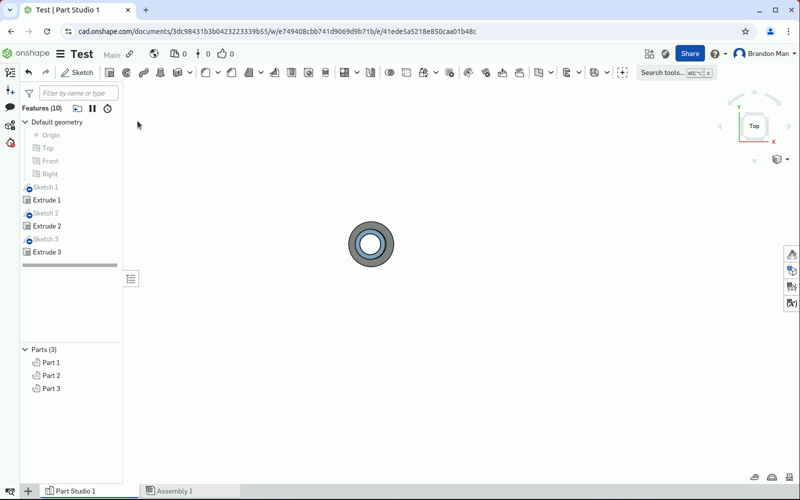
key(shift+h)
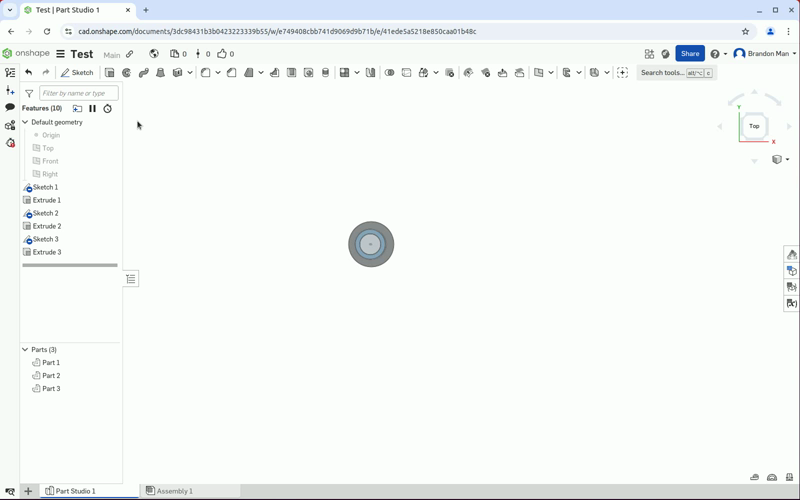
key(shift+h)
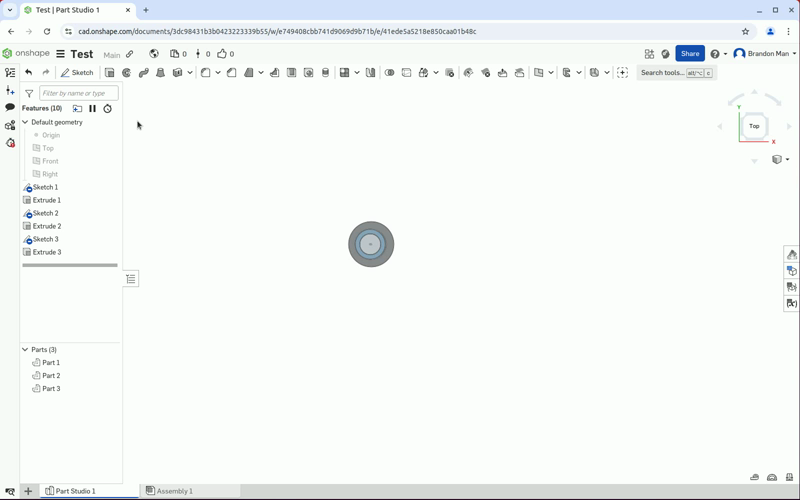
key(shift+7)
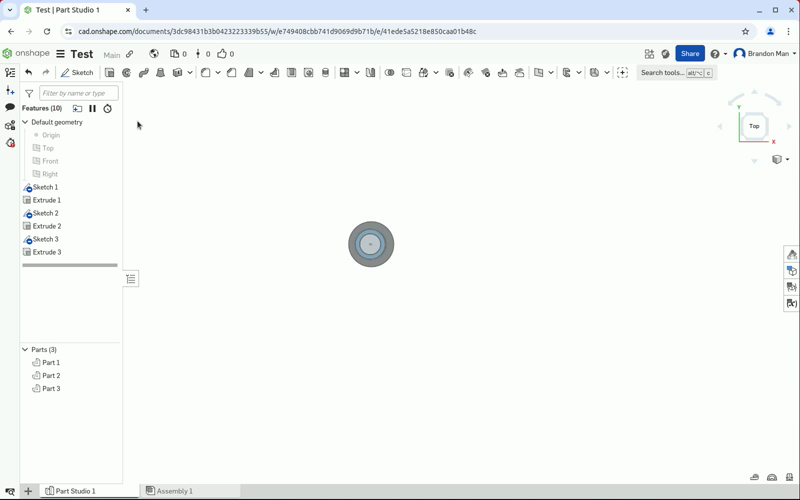
key(up, 3)
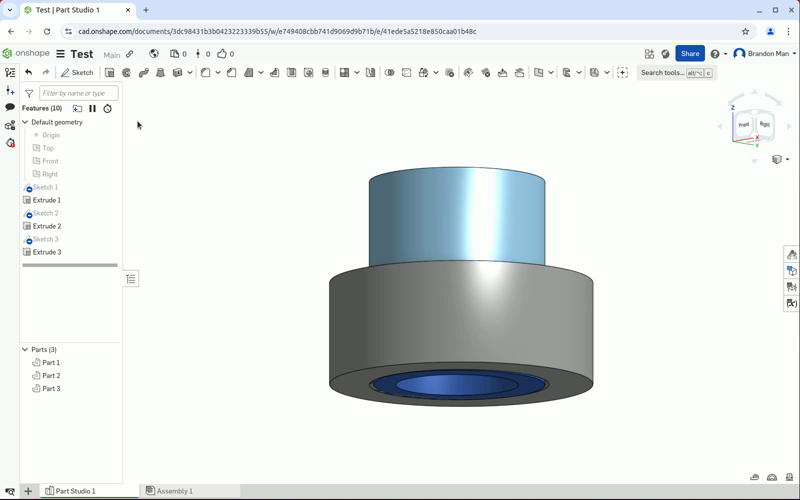
key(left, 3)
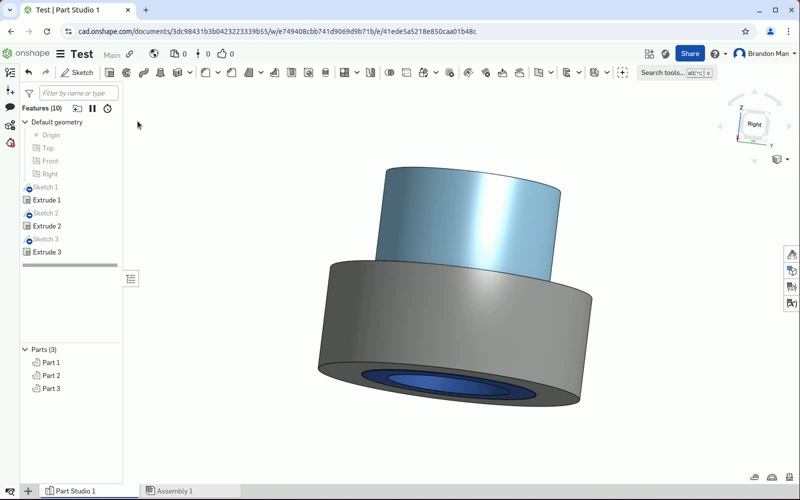
key(right, 3)
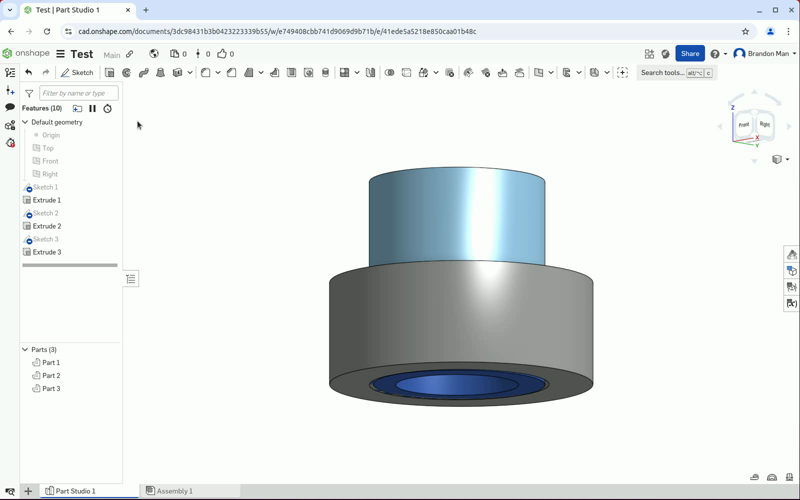
key(down, 3)
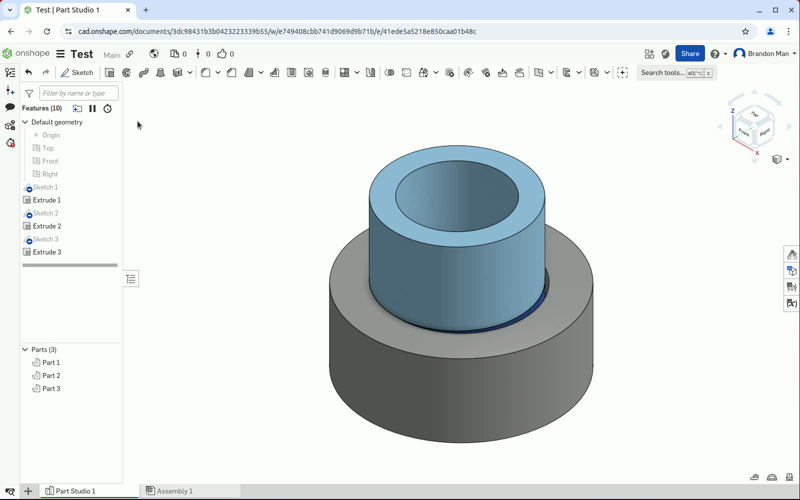
mouse_move(73, 189)
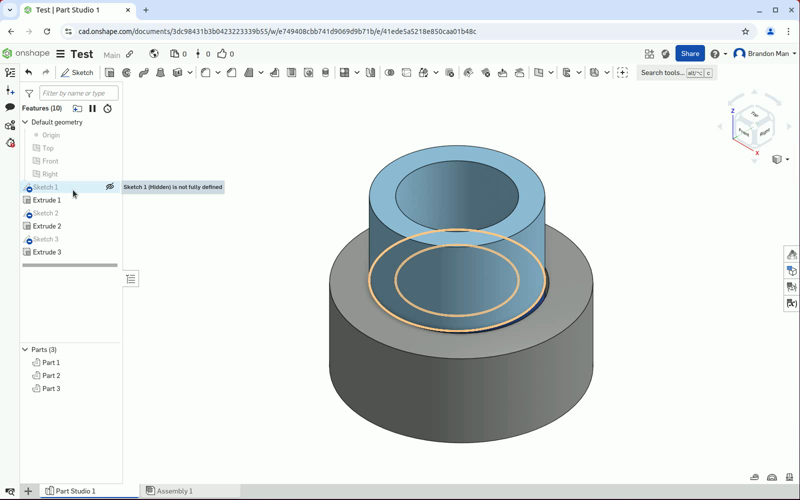
click(73, 189)